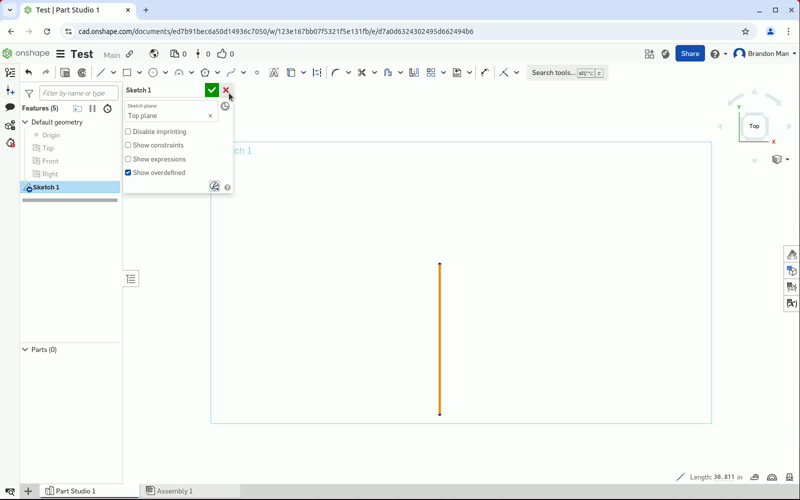
key(shift+h)
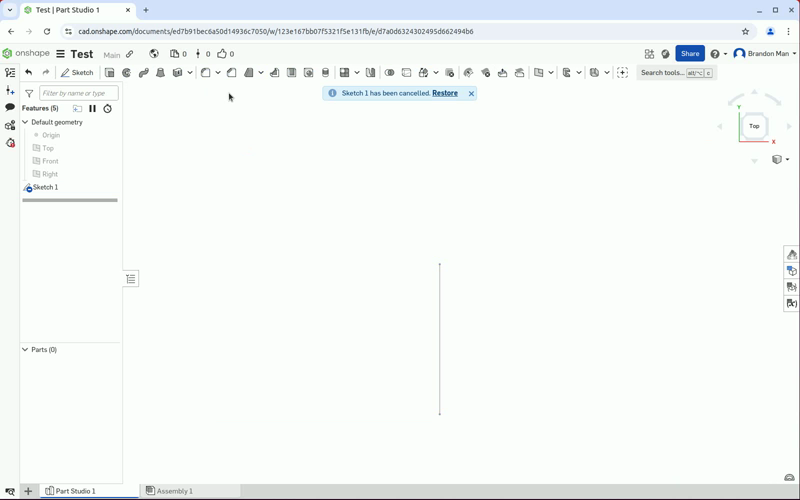
key(shift+s)
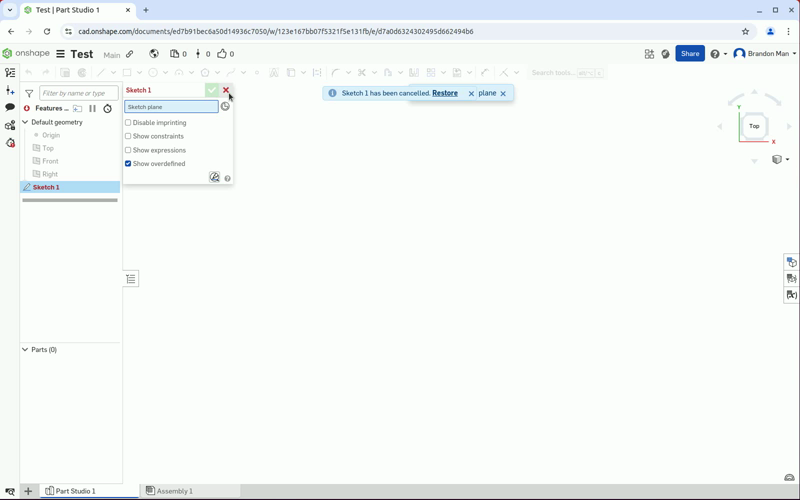
mouse_move(73, 150)
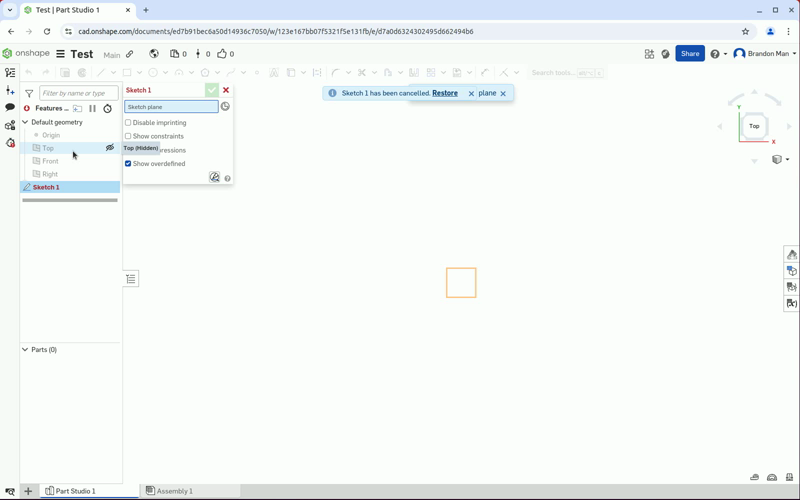
click(73, 150)
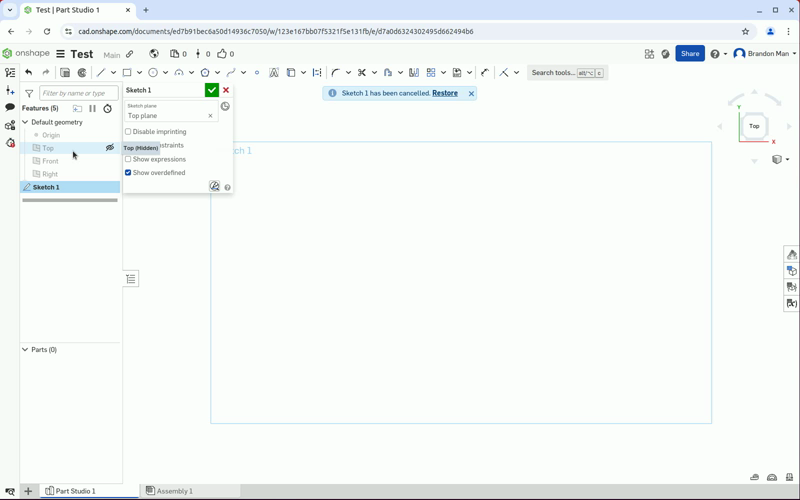
mouse_move(73, 352)
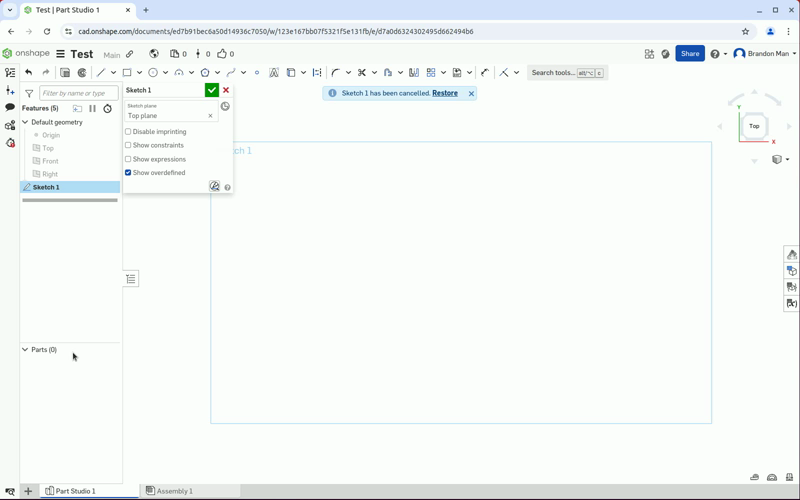
key(y)
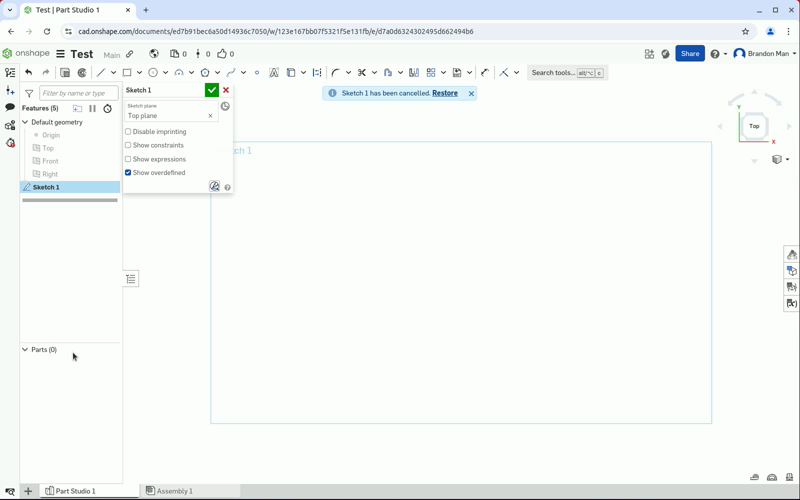
key(c)
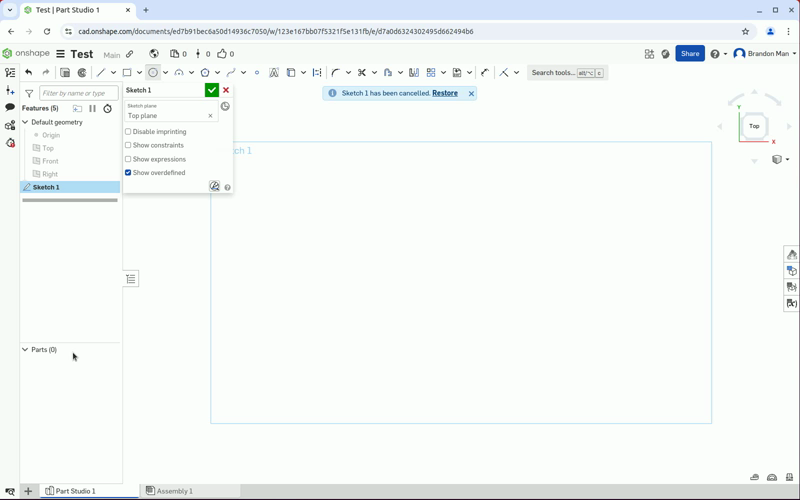
key_down(shift)
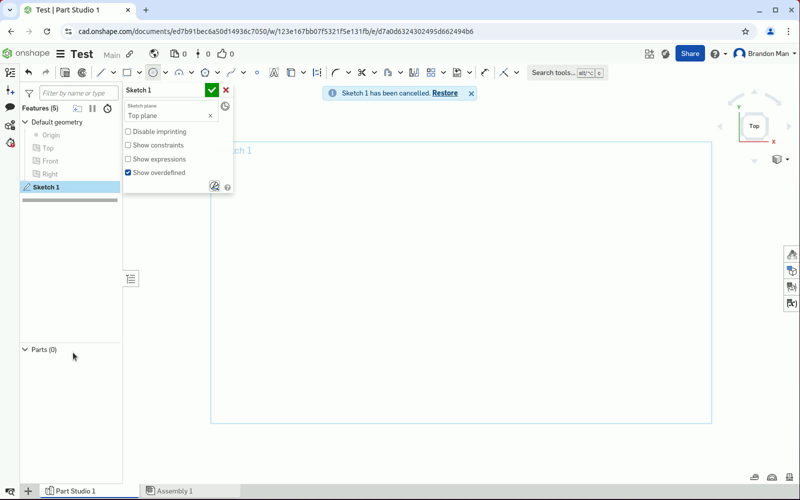
mouse_move(461, 282)
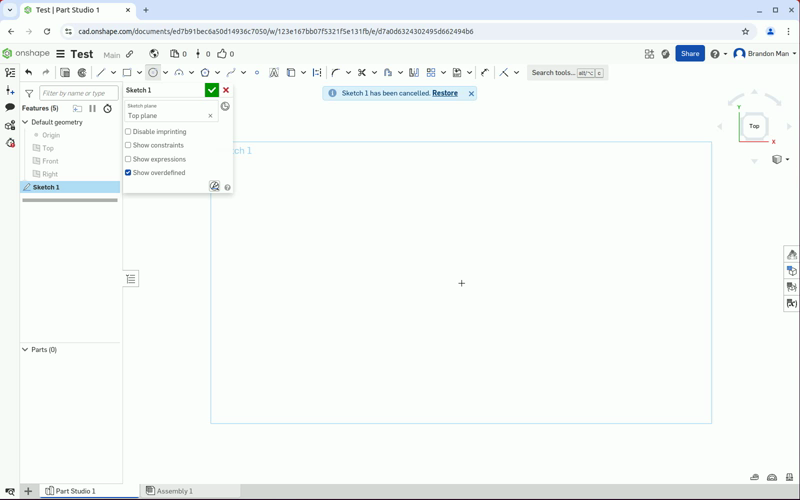
click(461, 282)
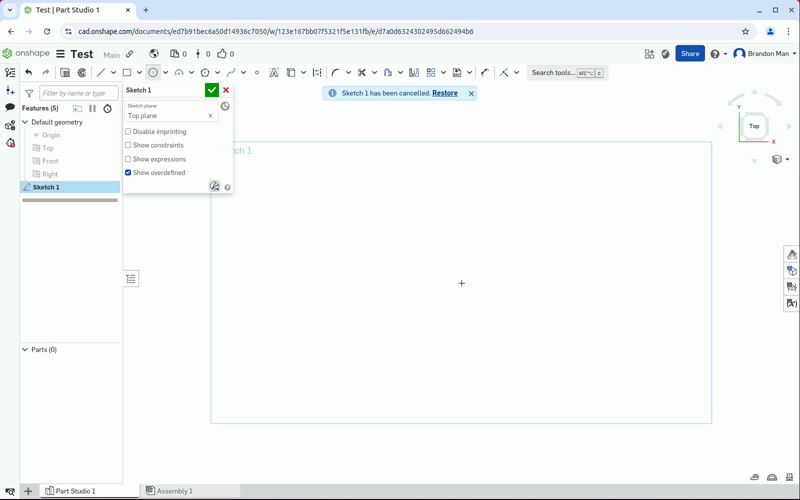
key_up(shift)
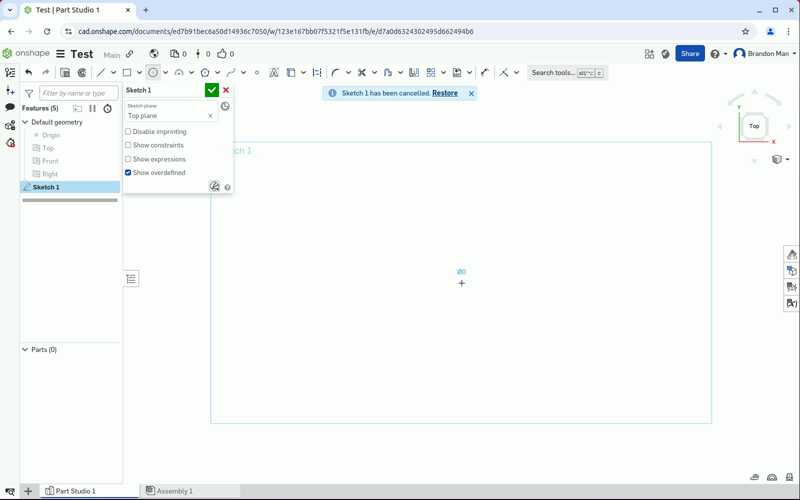
mouse_move(477, 282)
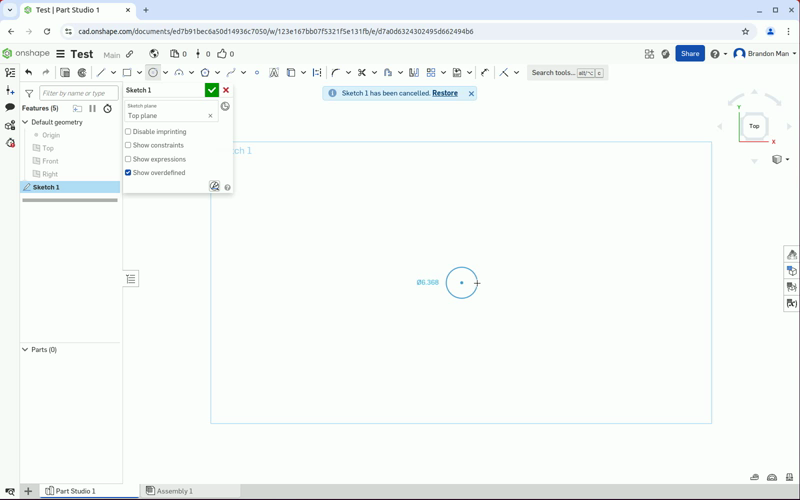
click(477, 282)
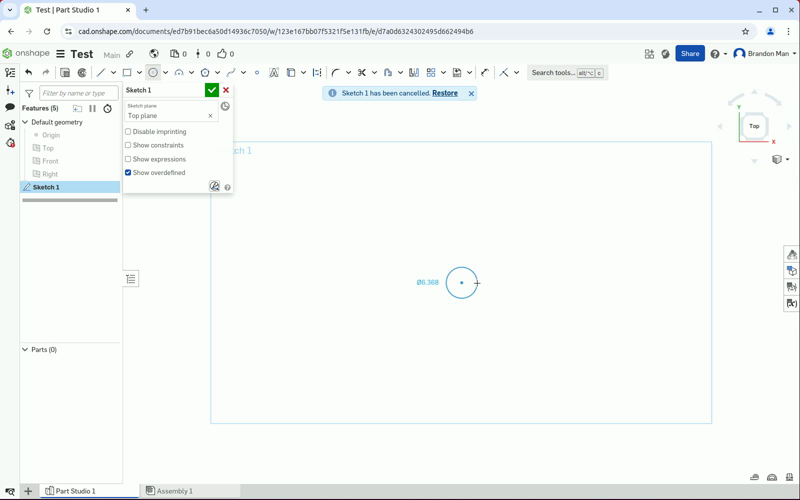
key(esc)
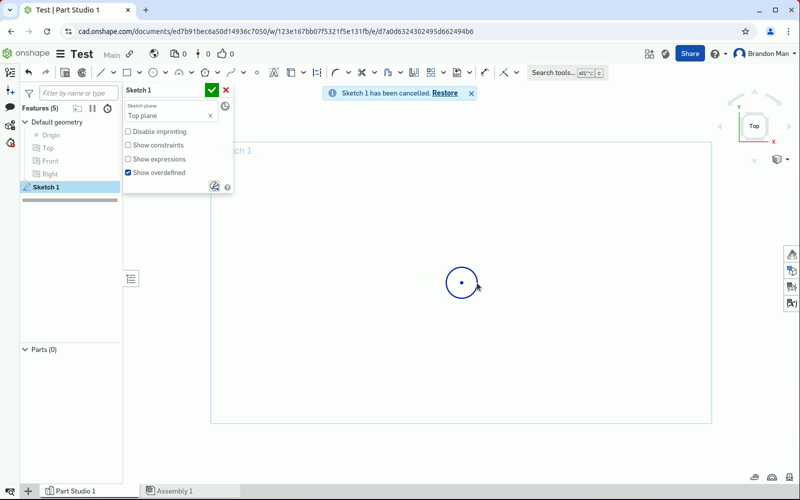
mouse_move(457, 279)
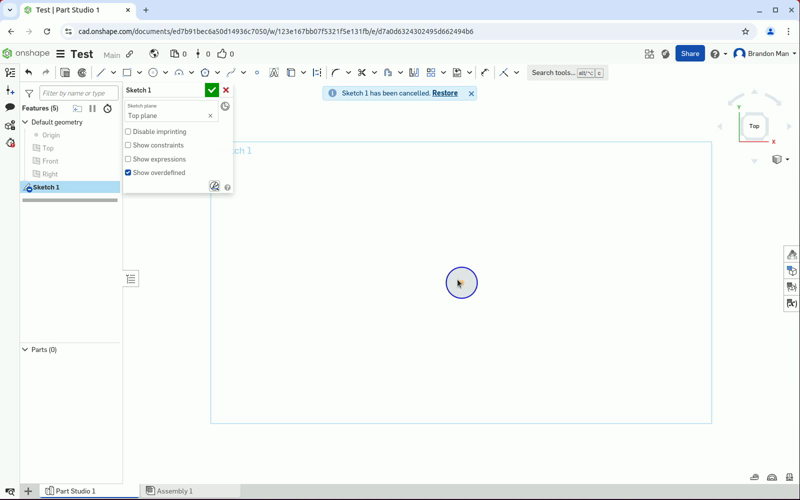
scroll(6)
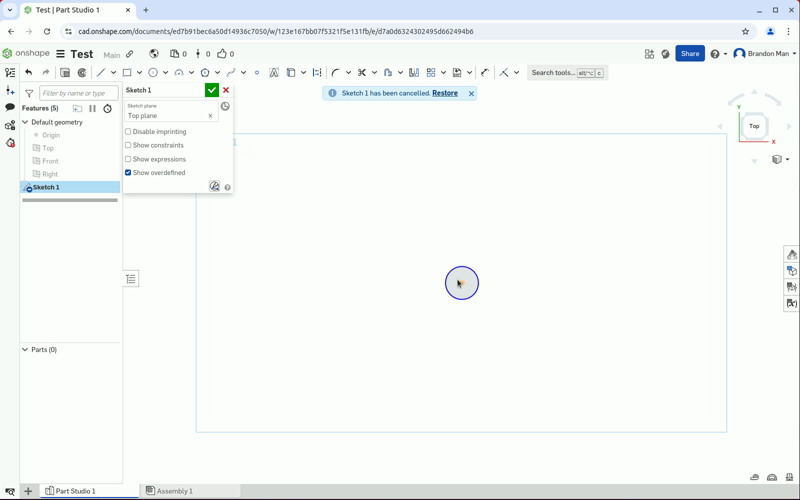
scroll(6)
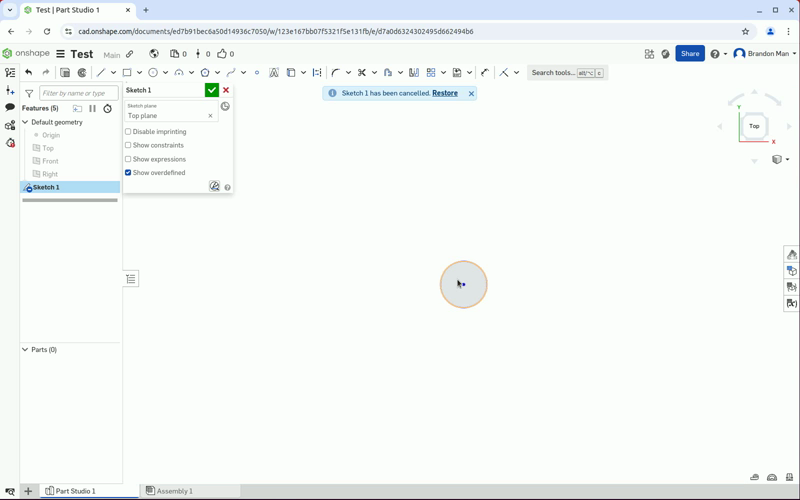
scroll(6)
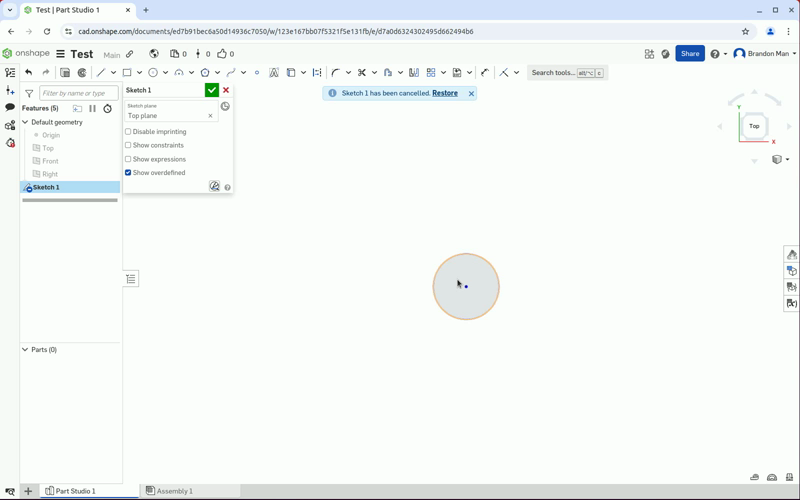
scroll(6)
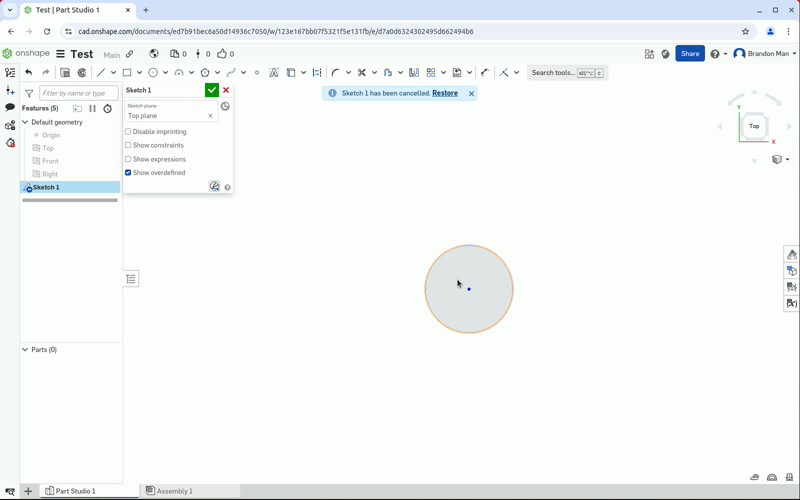
scroll(6)
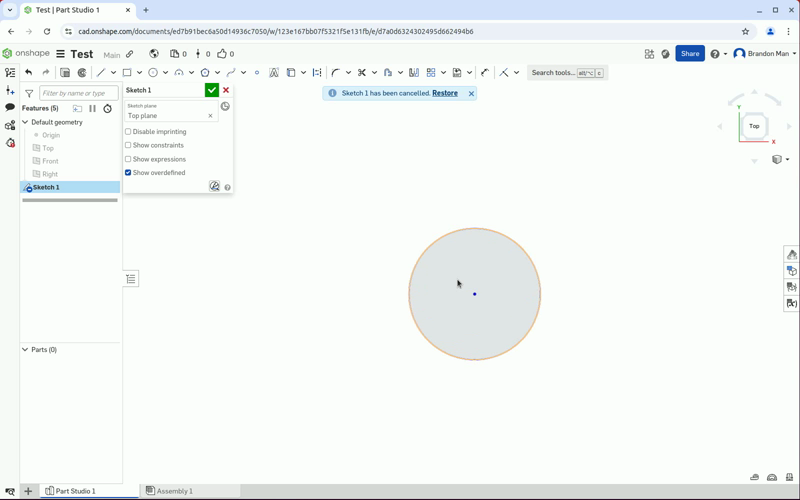
scroll(6)
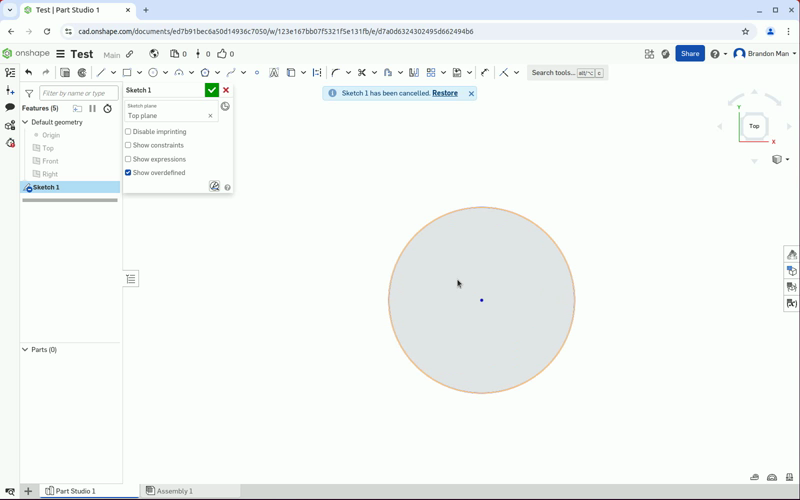
scroll(6)
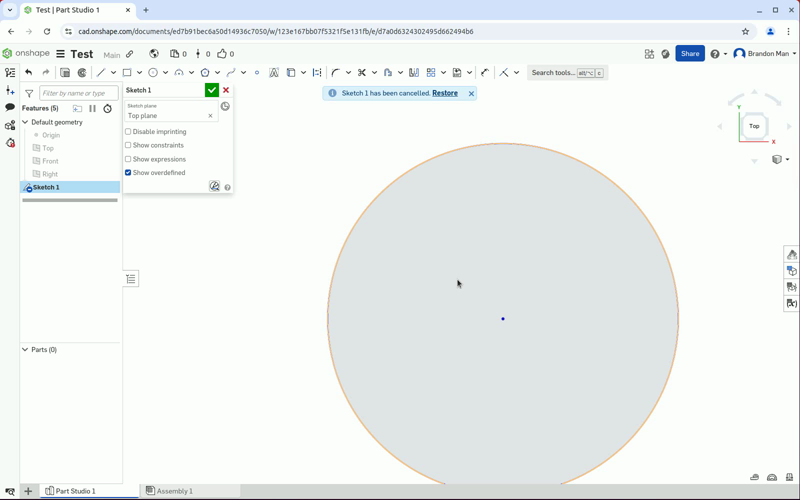
click(457, 279)
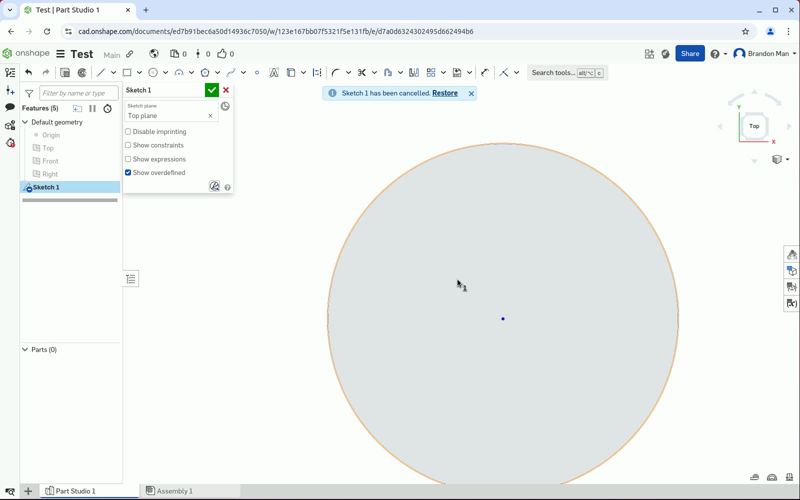
scroll(-6)
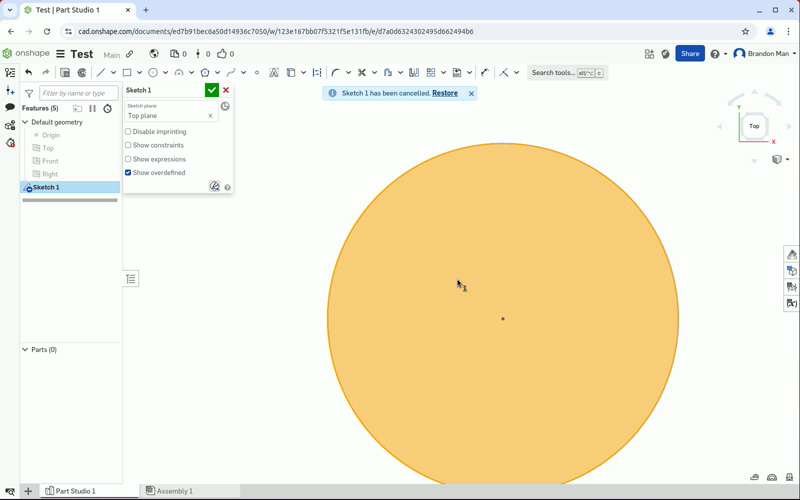
scroll(-6)
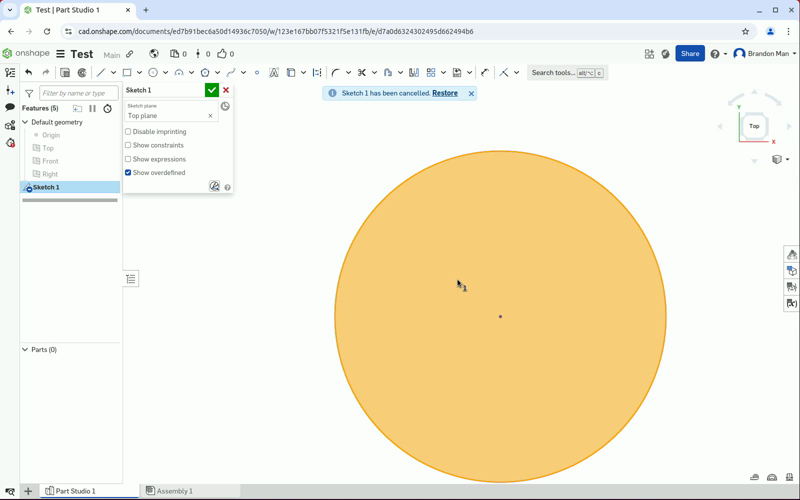
scroll(-6)
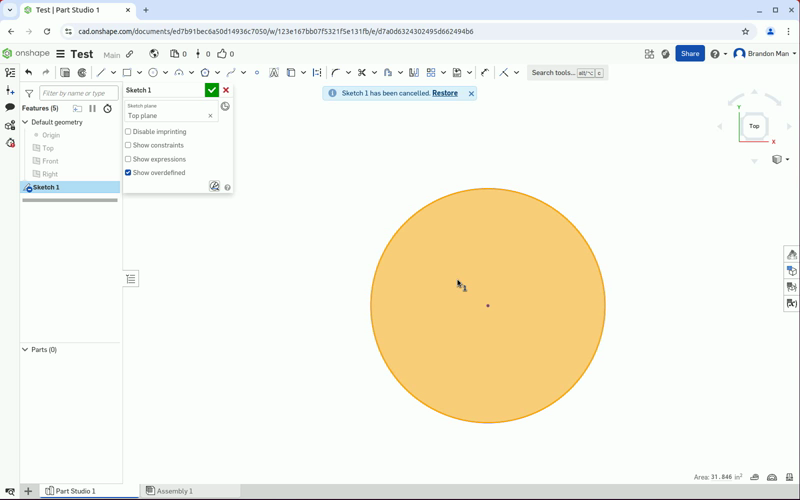
scroll(-6)
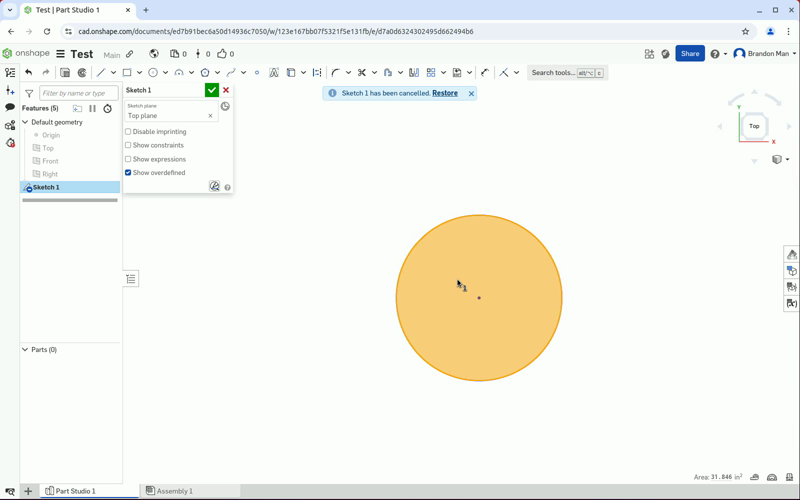
scroll(-6)
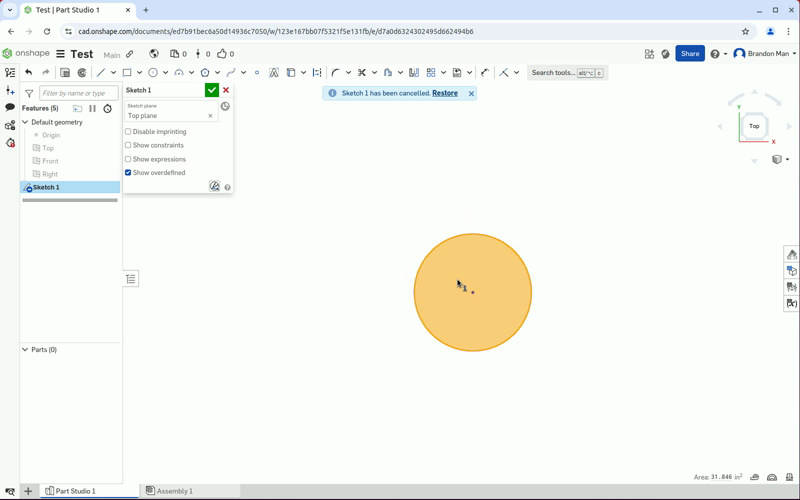
scroll(-6)
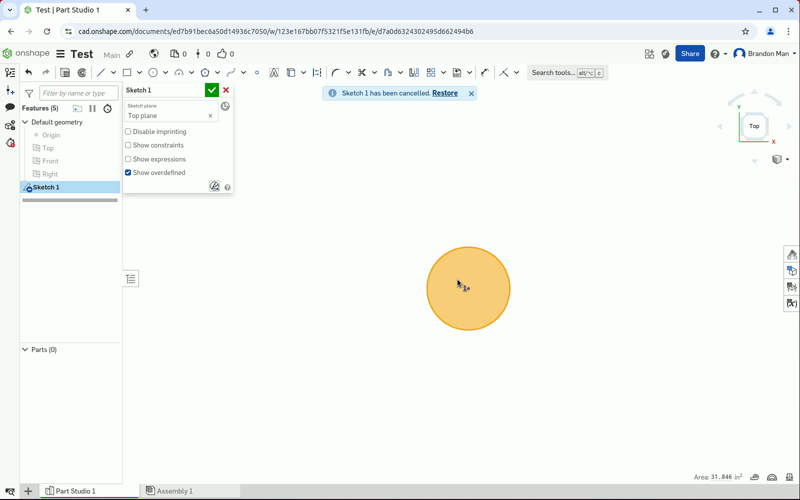
scroll(-6)
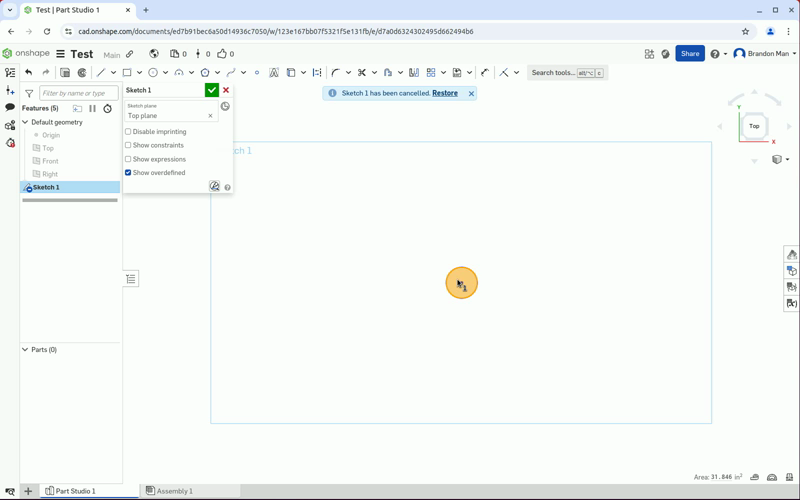
mouse_move(73, 352)
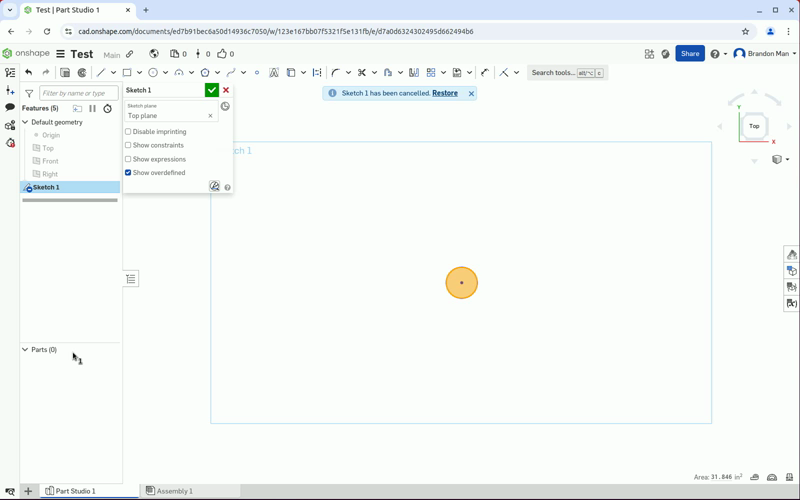
key(shift+y)
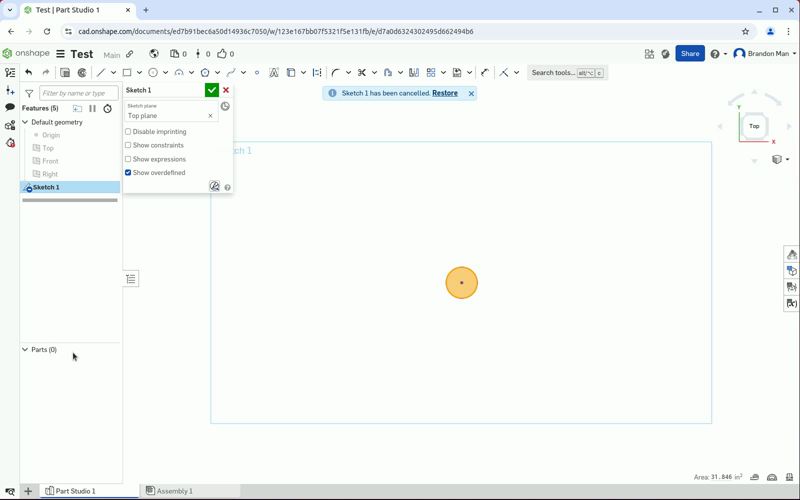
key(shift+e)
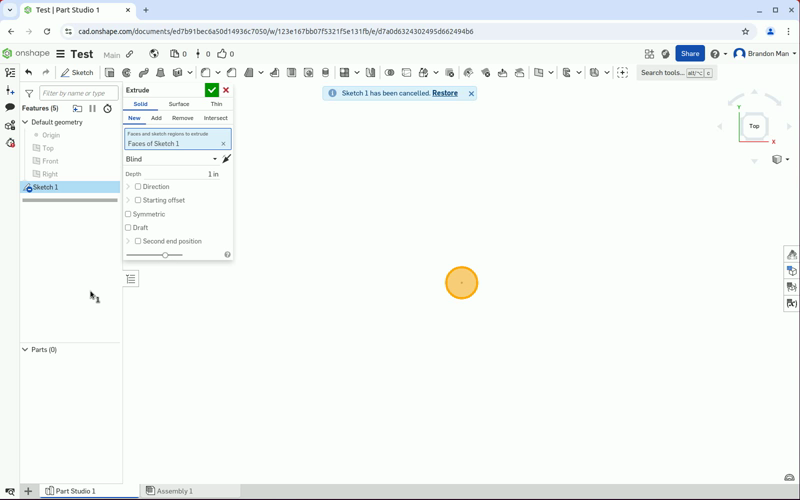
mouse_move(143, 106)
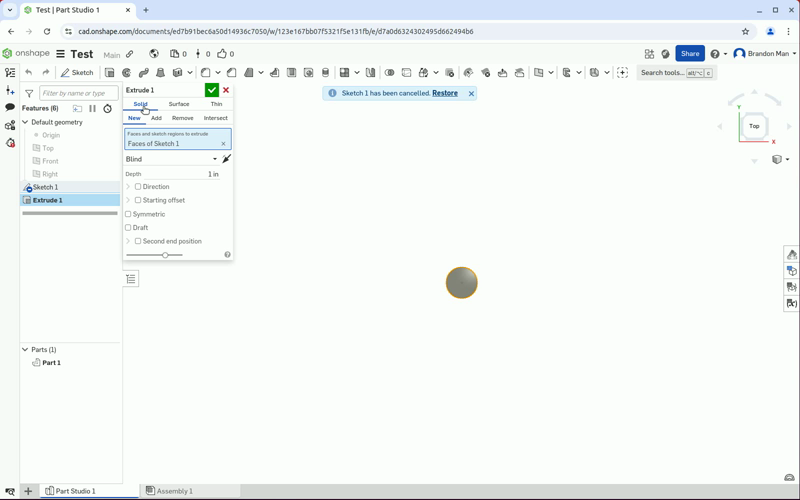
click(143, 106)
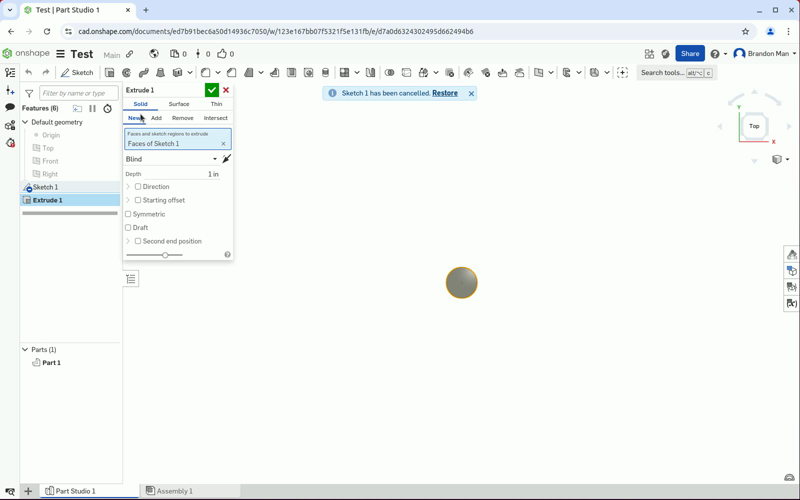
mouse_move(137, 120)
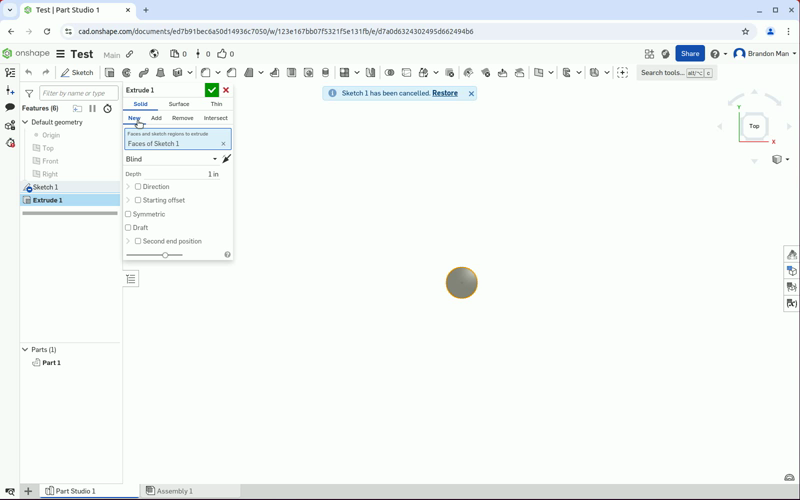
click(137, 120)
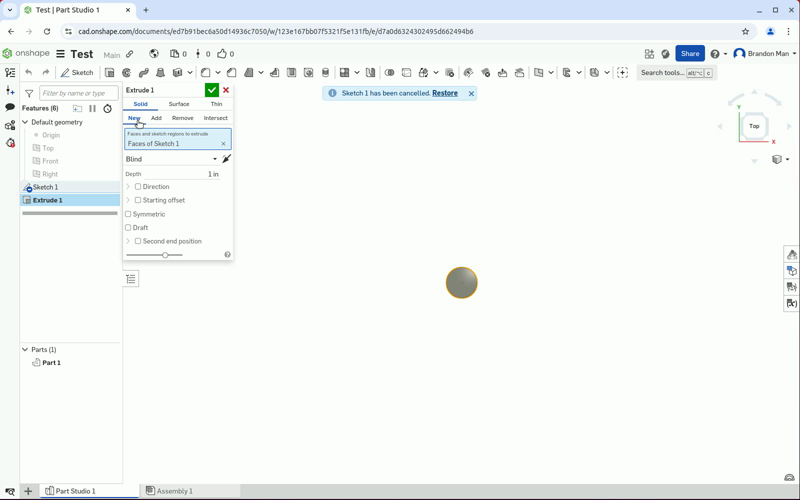
key(tab, 4)
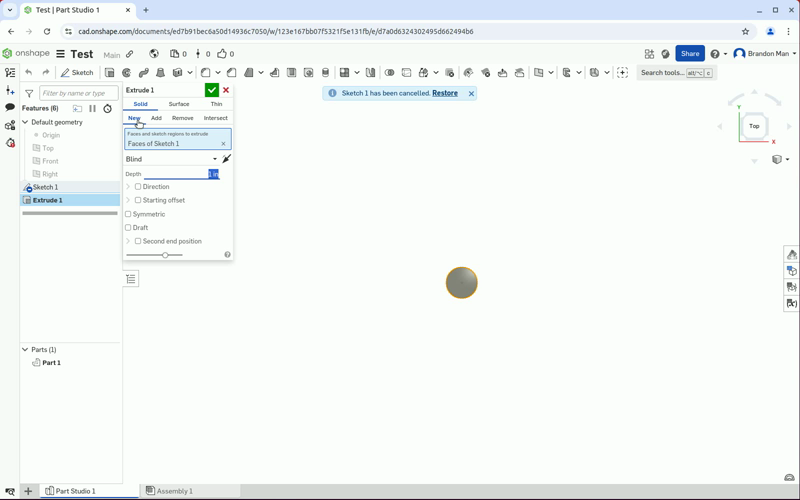
text(16.609)
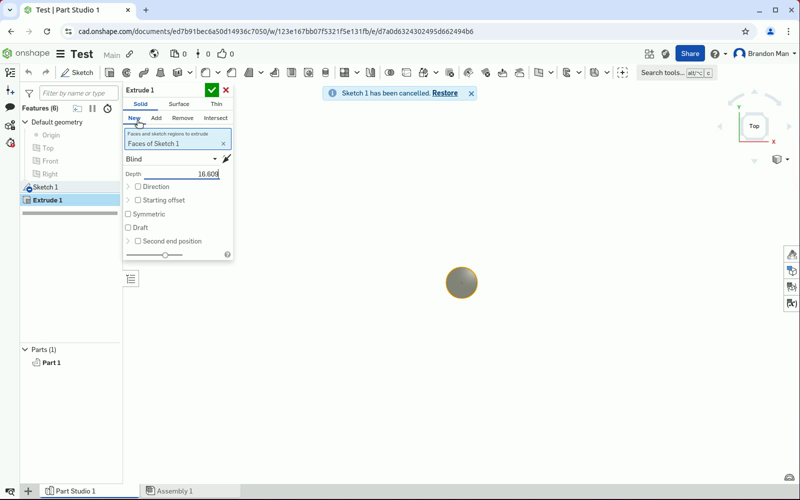
key(enter)
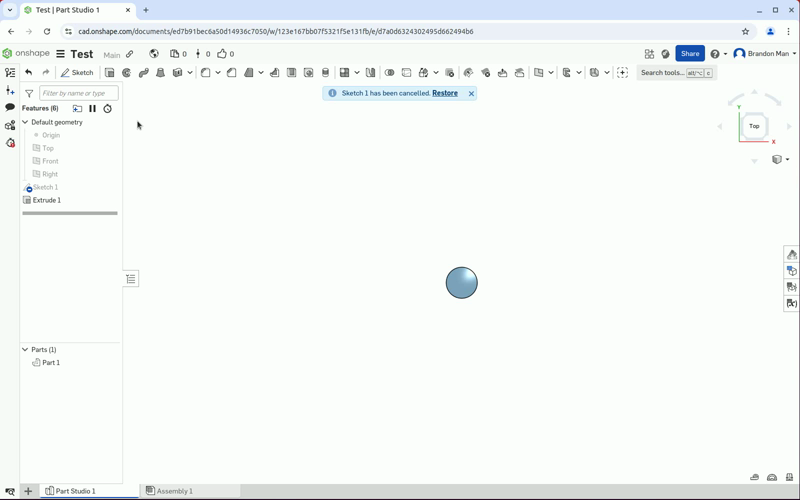
key(shift+h)
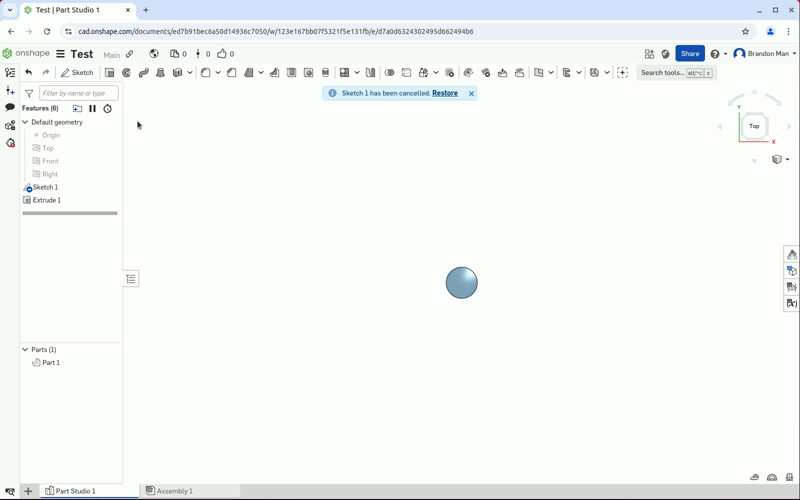
key(shift+h)
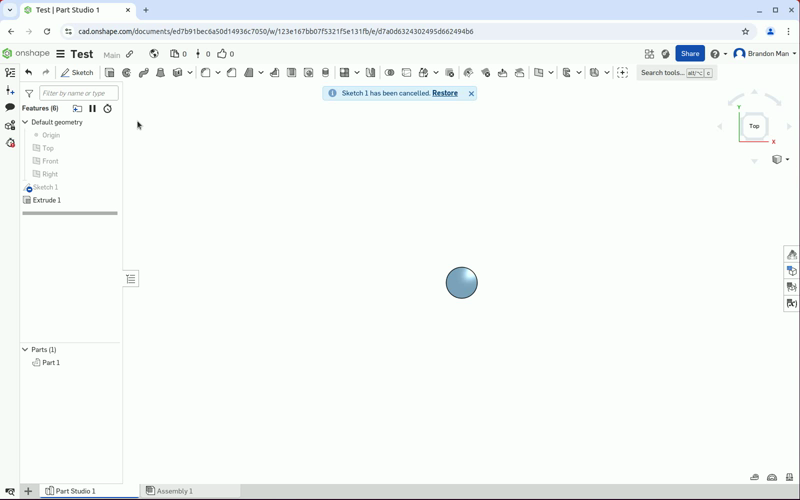
mouse_move(73, 189)
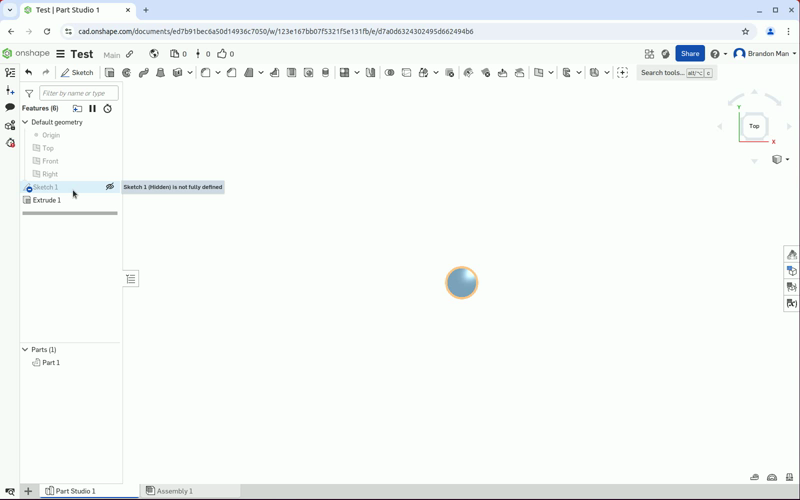
click(73, 189)
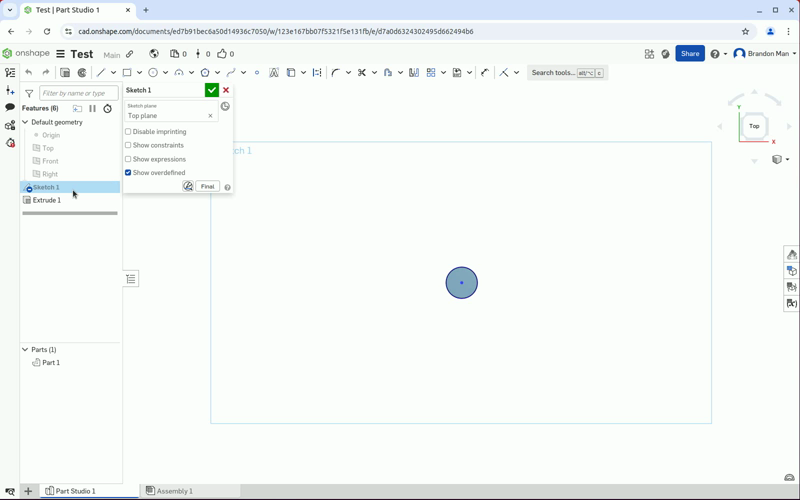
mouse_move(229, 92)
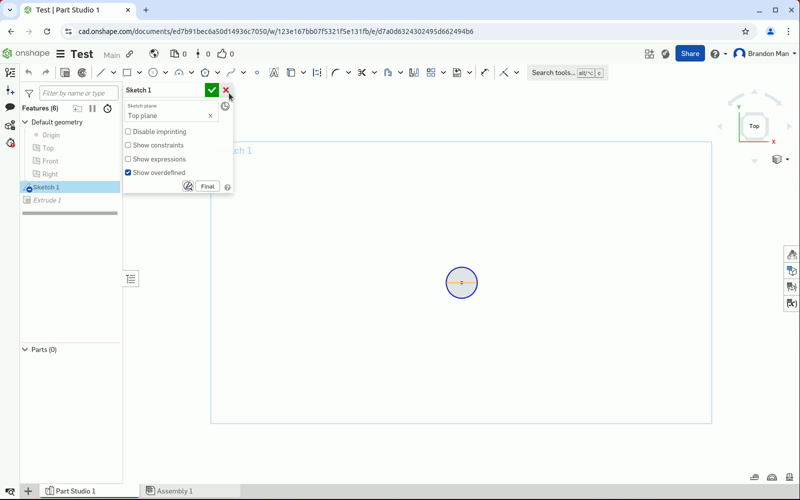
click(229, 92)
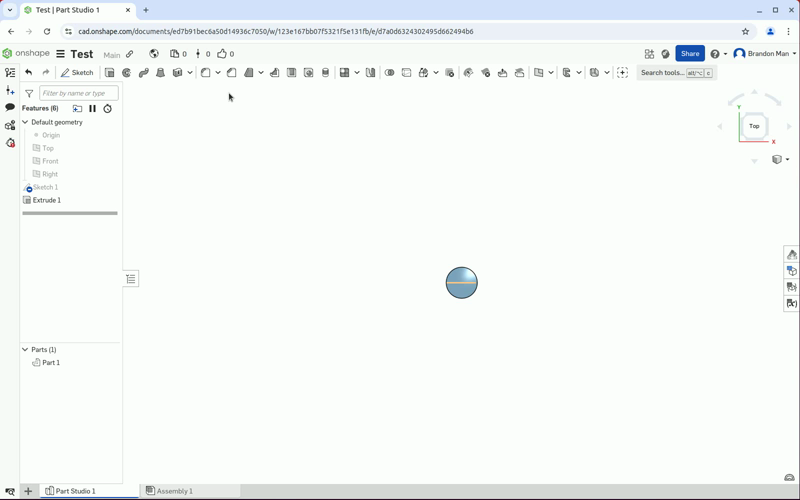
mouse_move(541, 75)
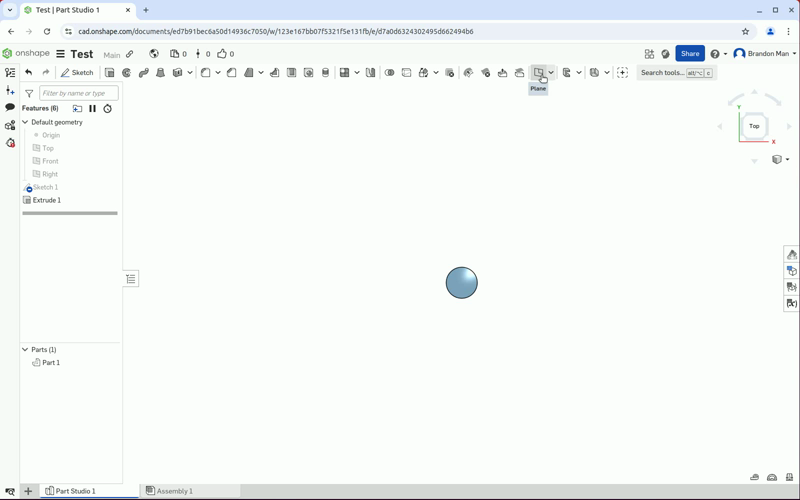
click(541, 75)
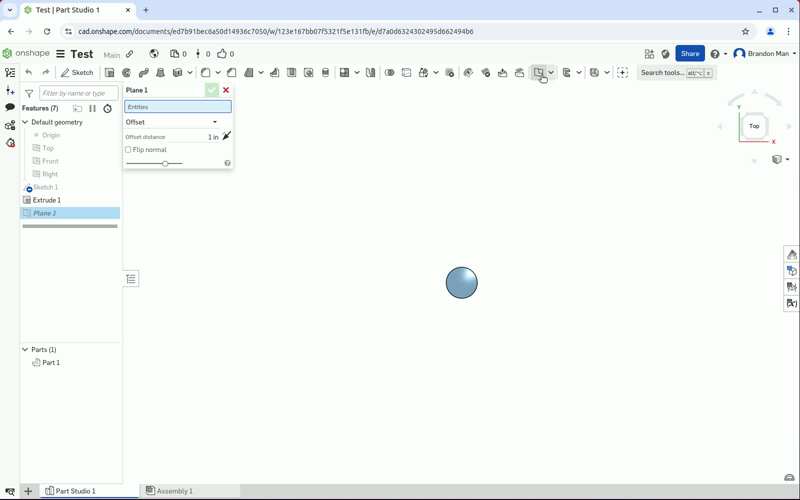
mouse_move(73, 150)
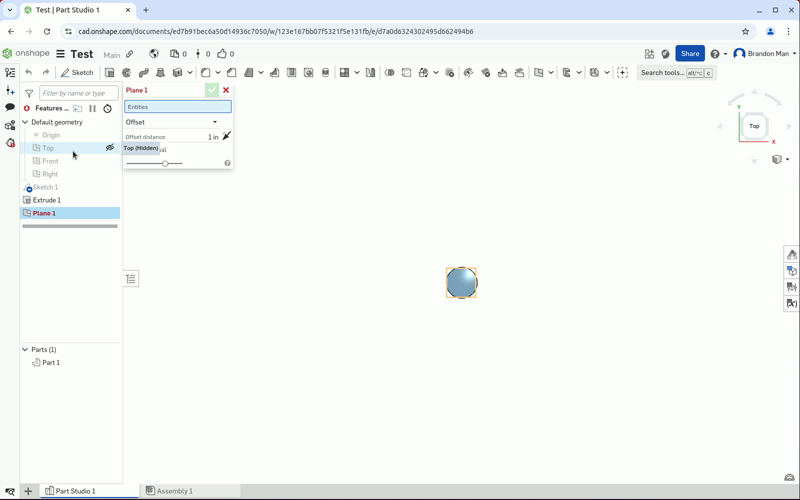
click(73, 150)
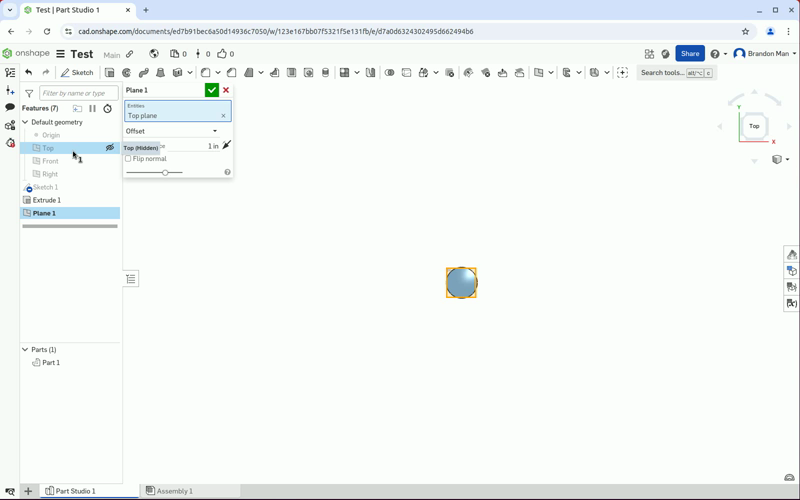
key(tab, 2)
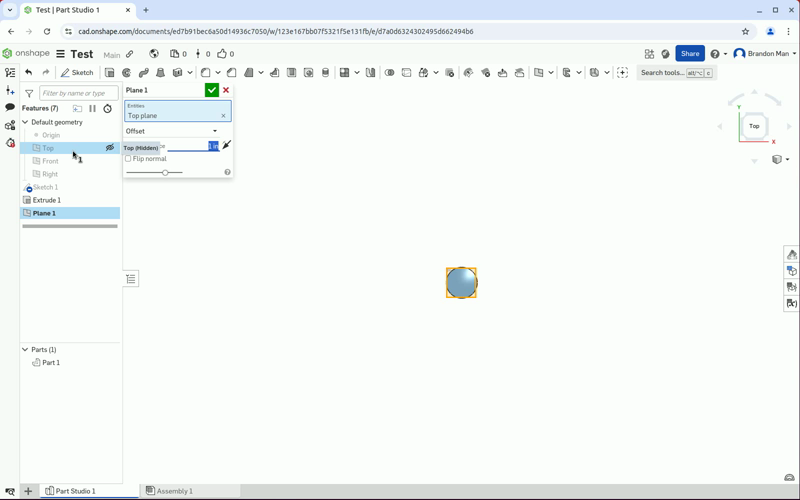
text(16.607)
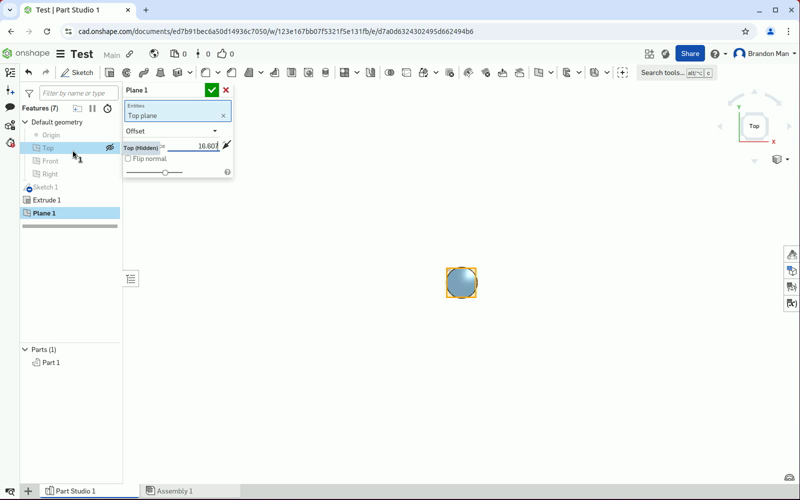
key(enter, 2)
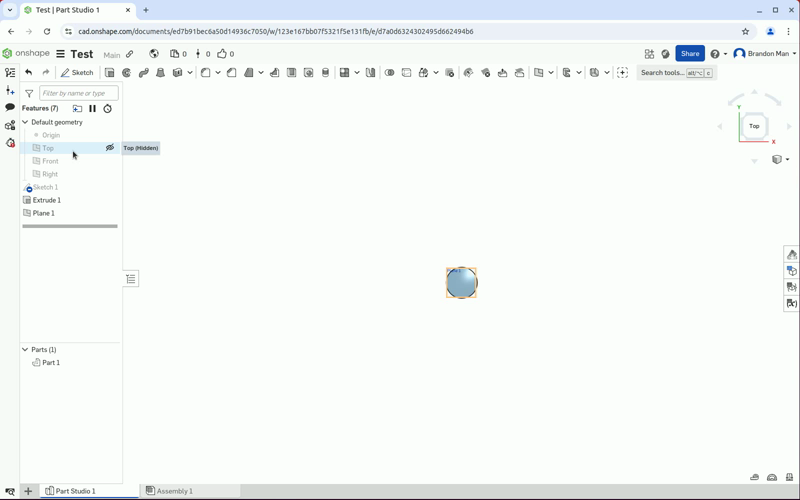
key(shift+s)
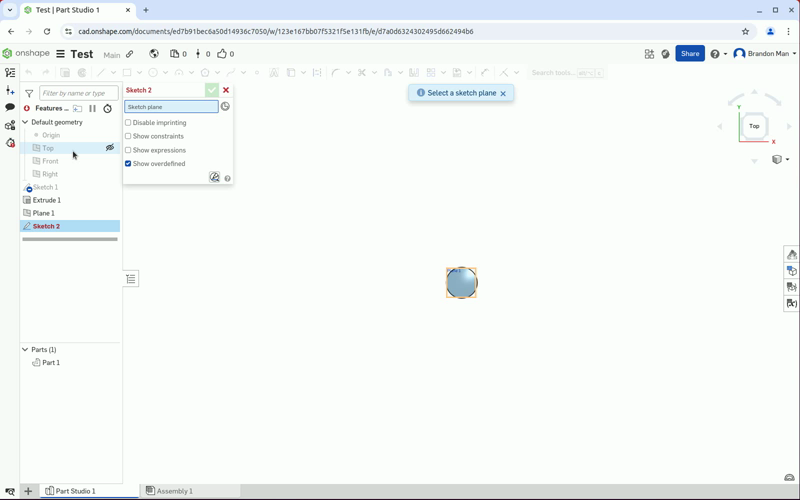
mouse_move(73, 215)
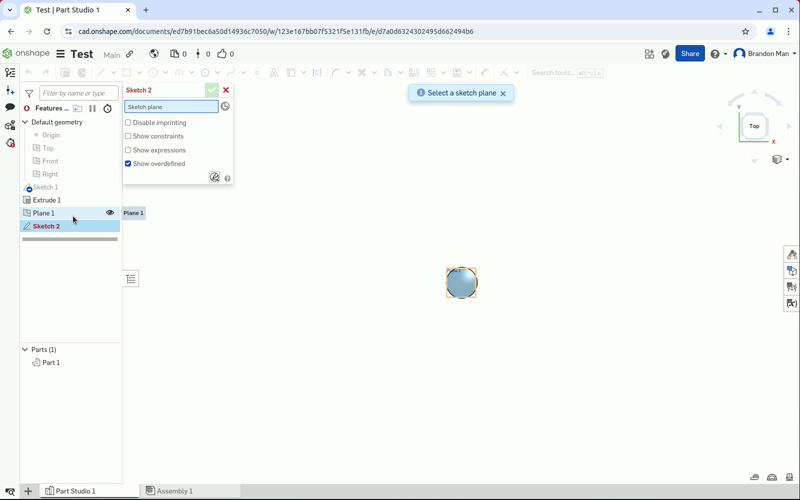
click(73, 215)
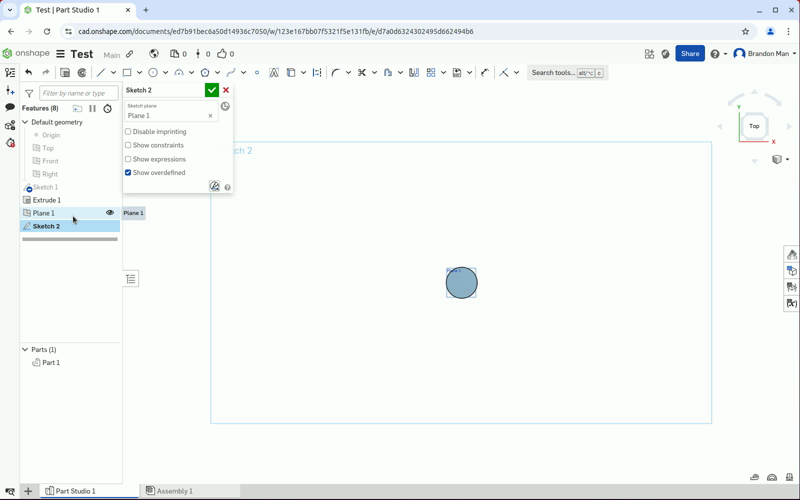
mouse_move(73, 352)
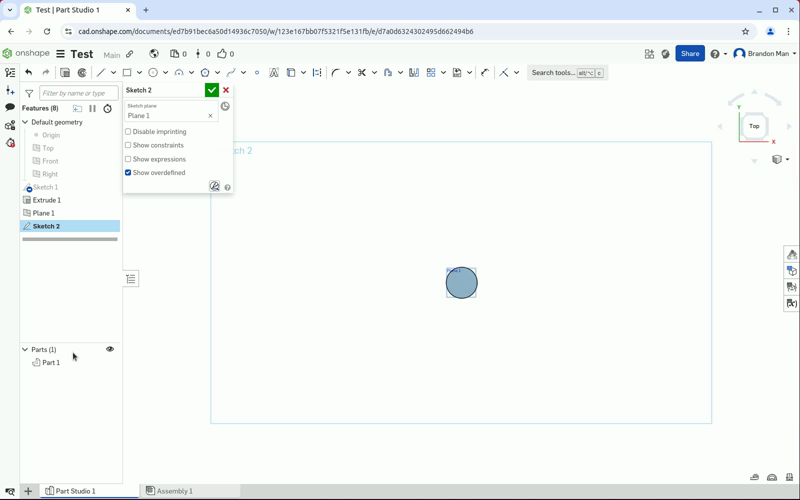
key(y)
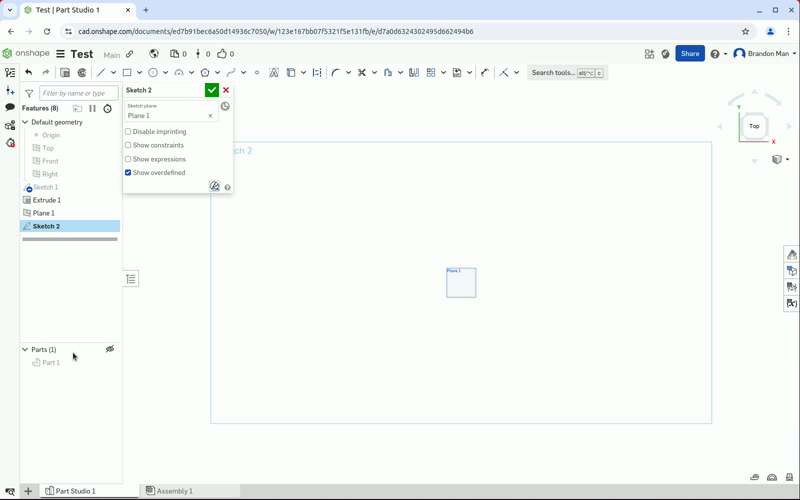
key(c)
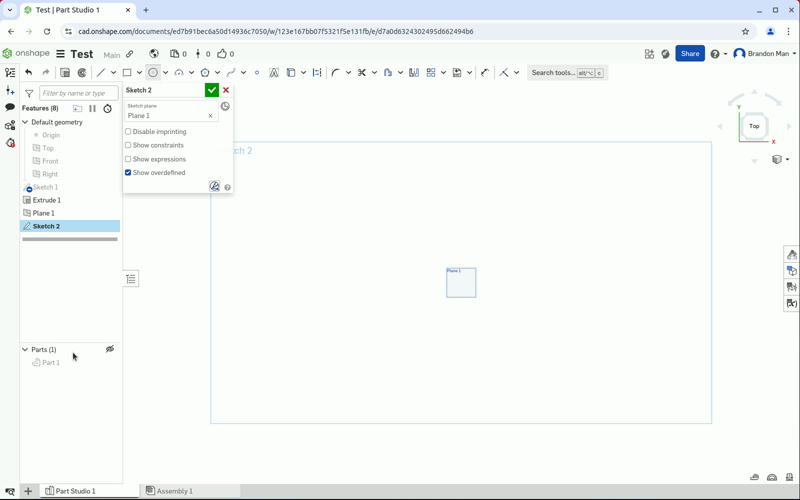
key_down(shift)
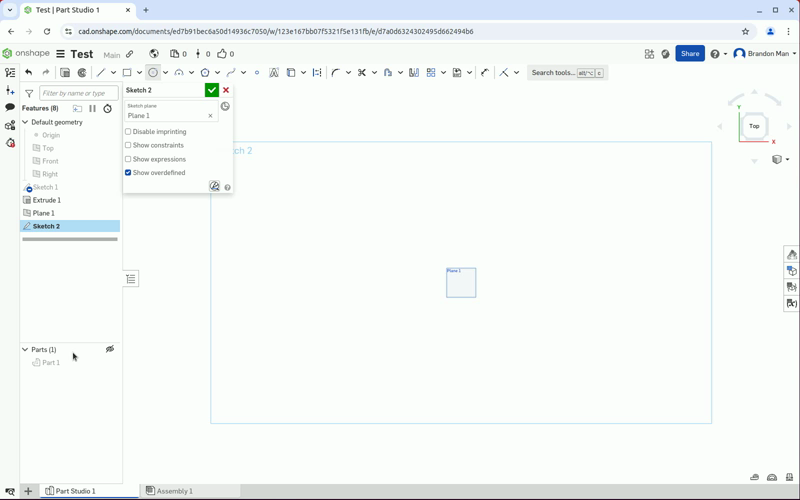
mouse_move(460, 282)
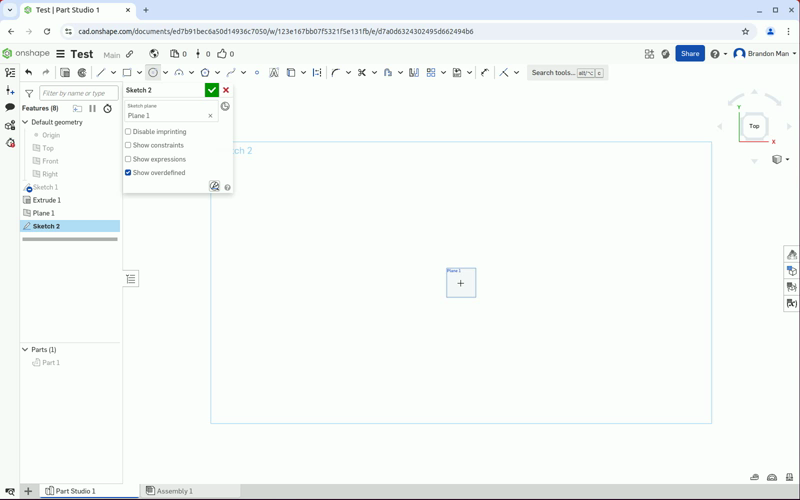
click(460, 282)
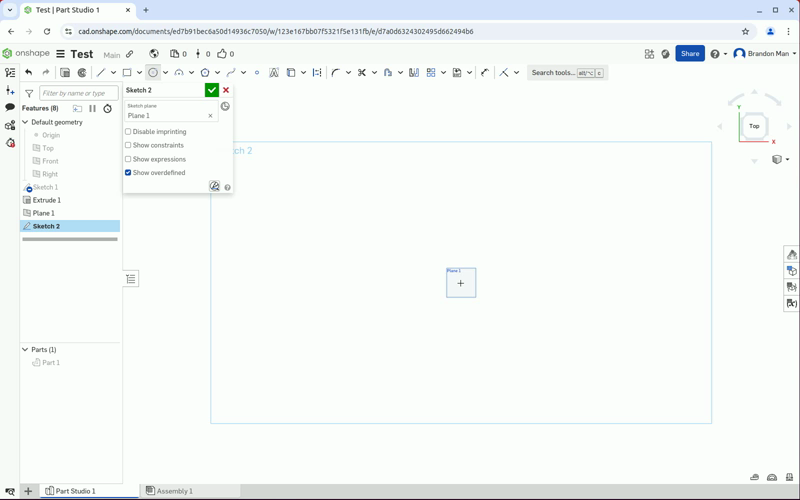
key_up(shift)
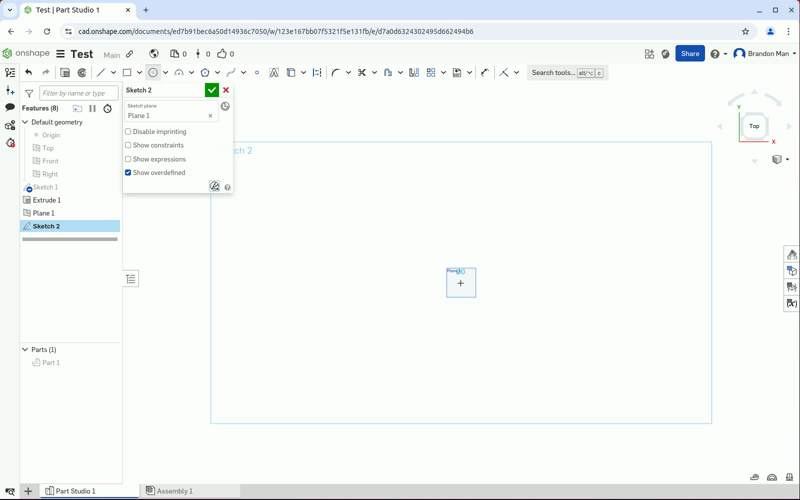
mouse_move(473, 282)
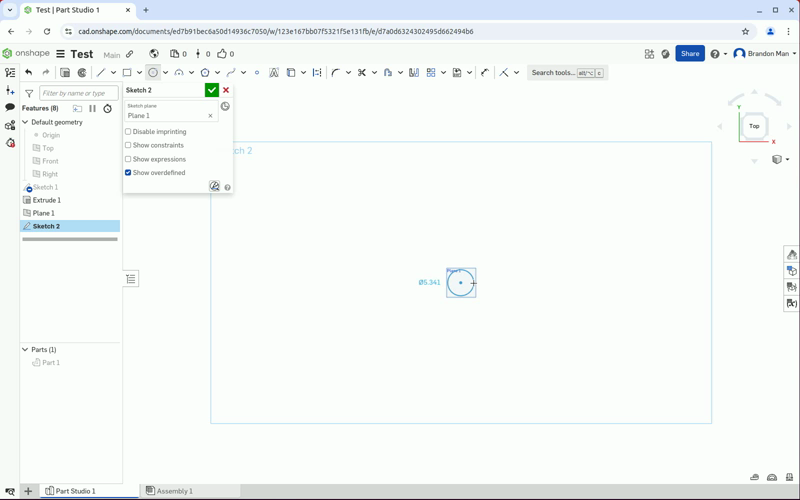
click(473, 282)
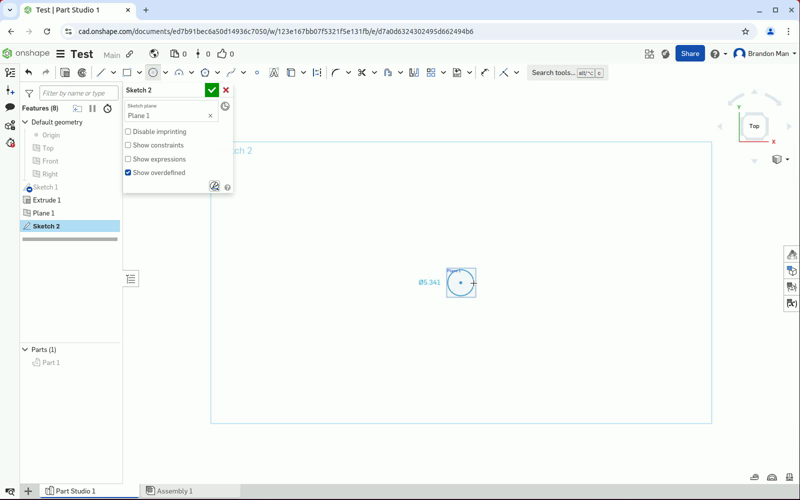
key(esc)
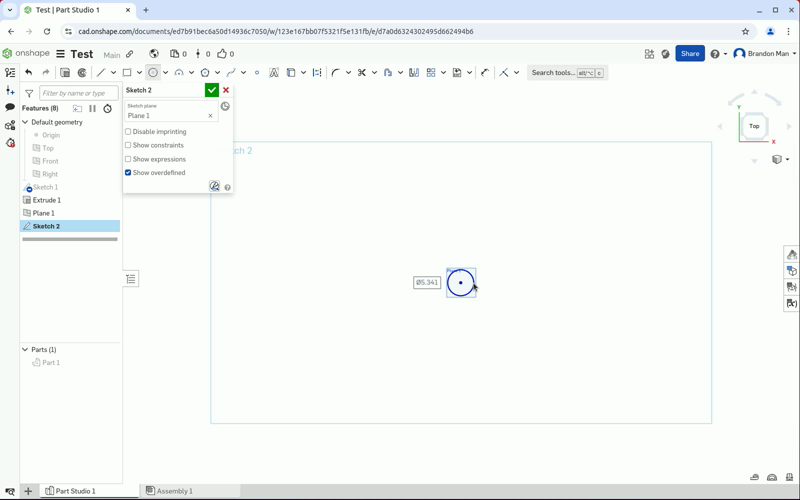
mouse_move(463, 289)
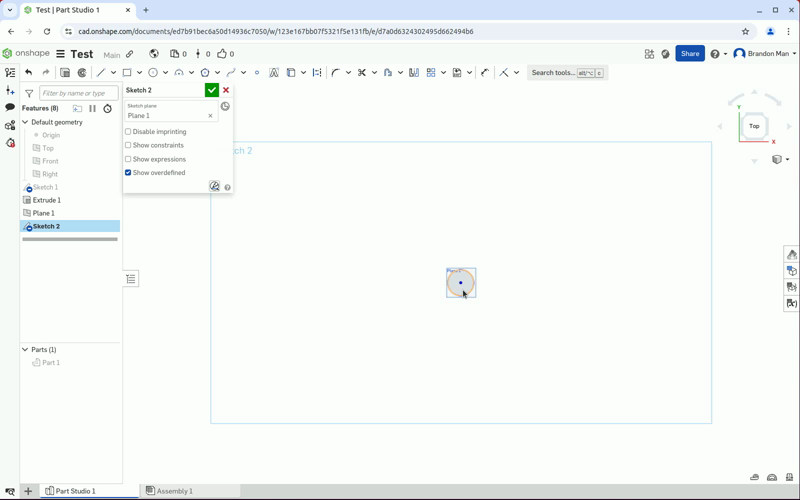
scroll(6)
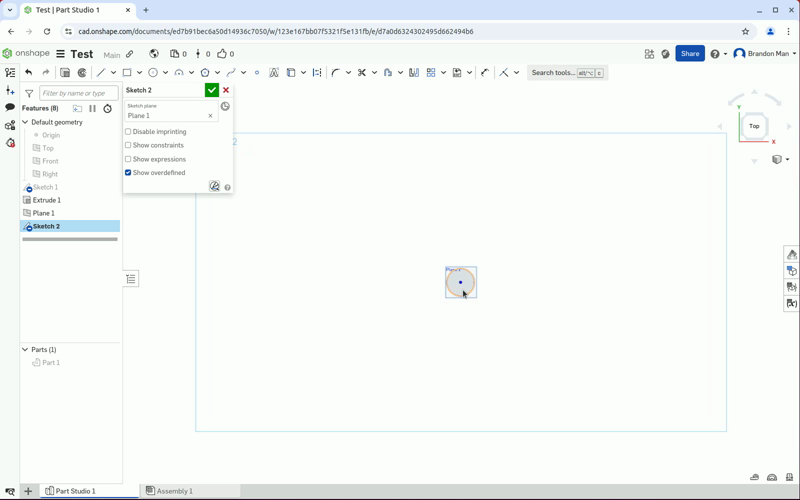
scroll(6)
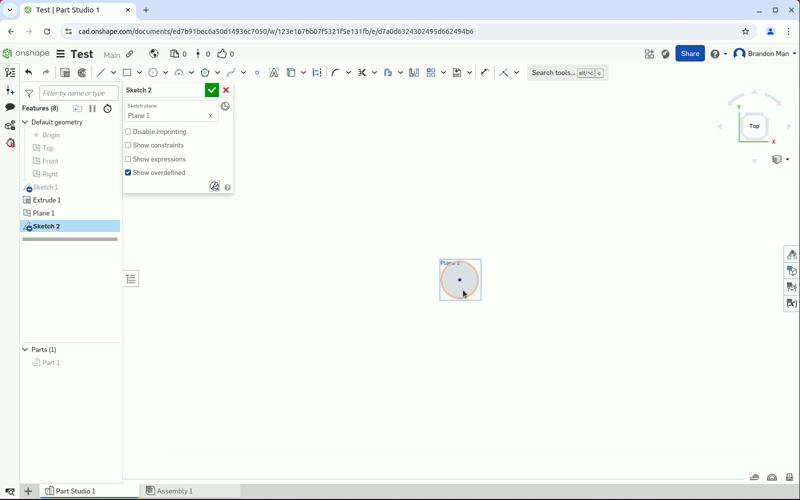
scroll(6)
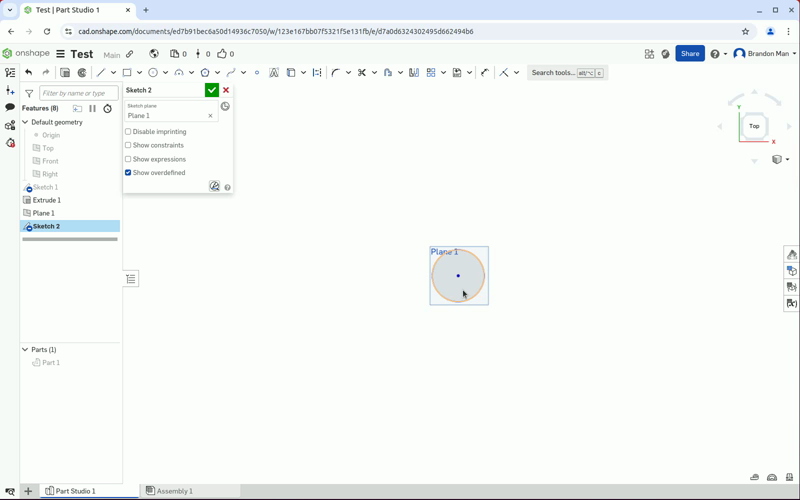
scroll(6)
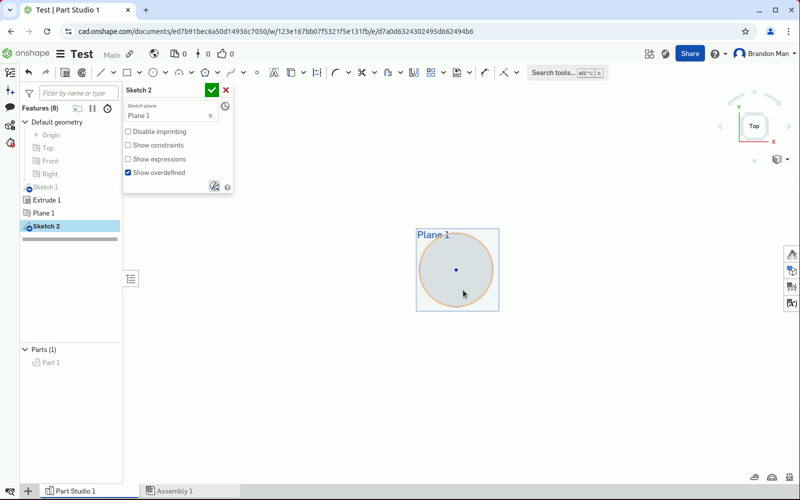
scroll(6)
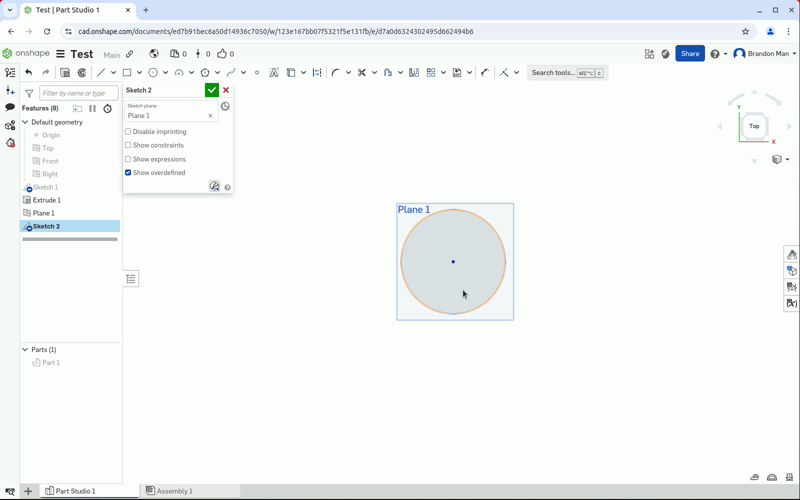
scroll(6)
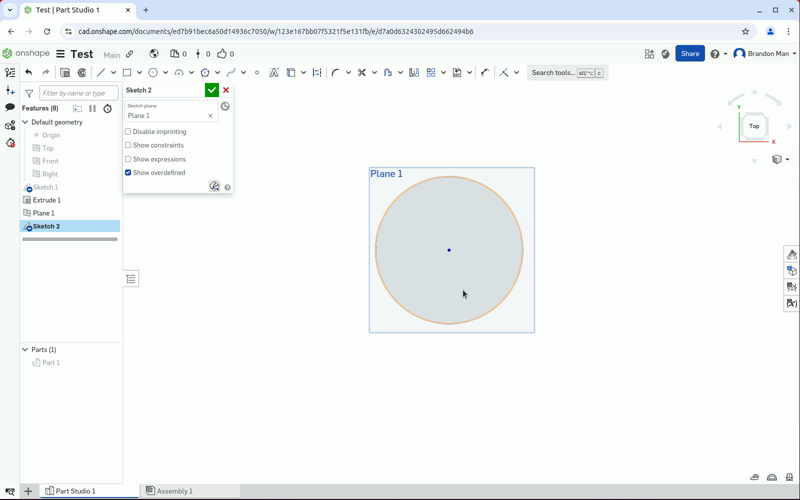
scroll(6)
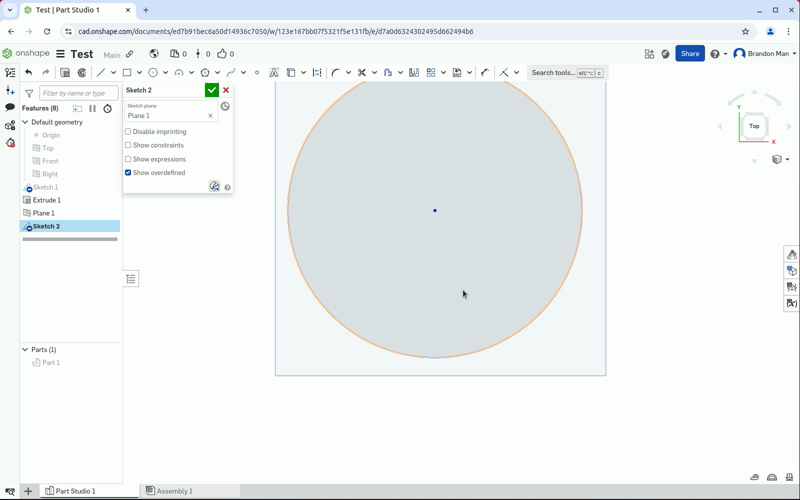
click(463, 289)
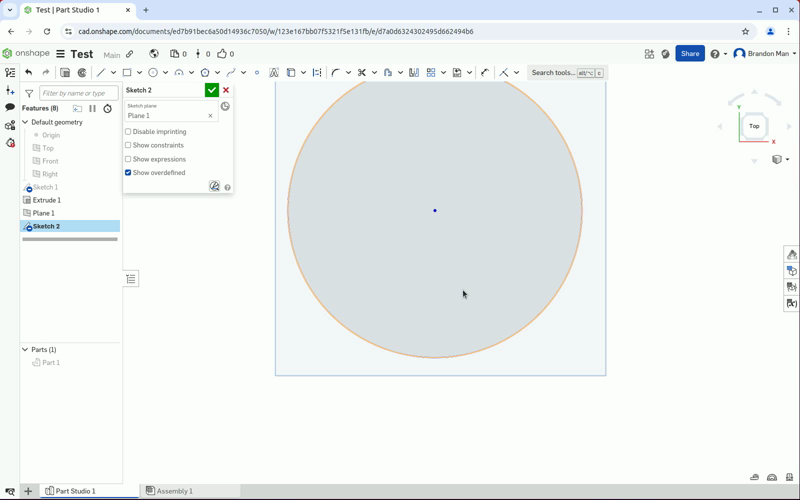
scroll(-6)
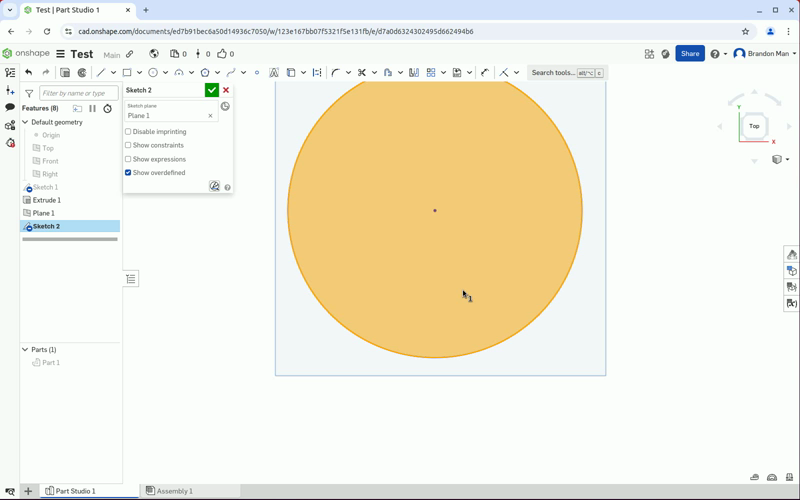
scroll(-6)
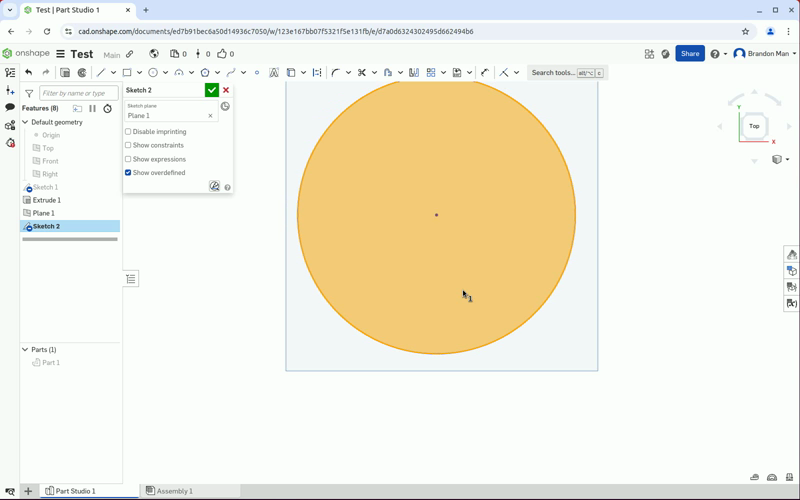
scroll(-6)
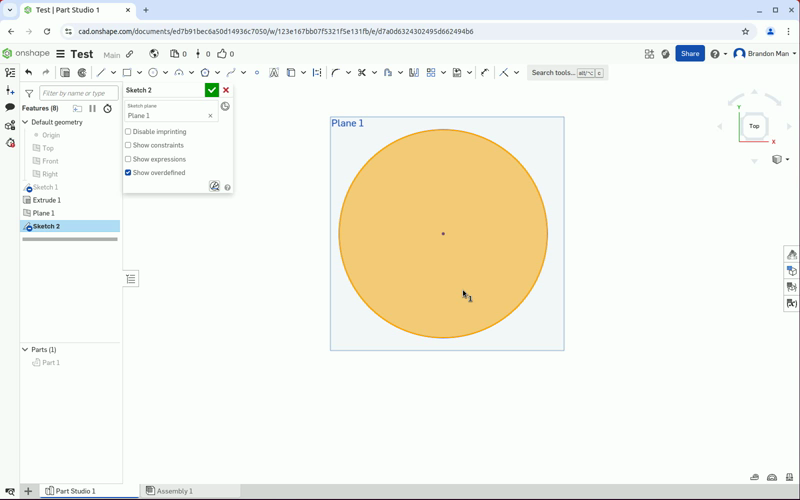
scroll(-6)
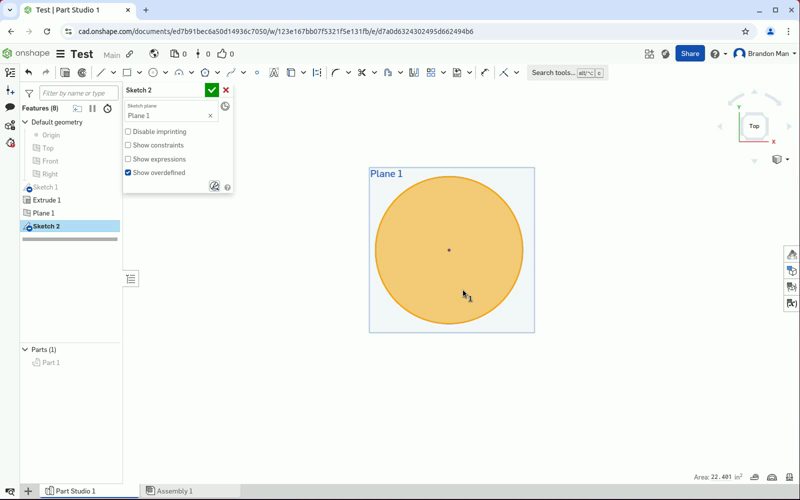
scroll(-6)
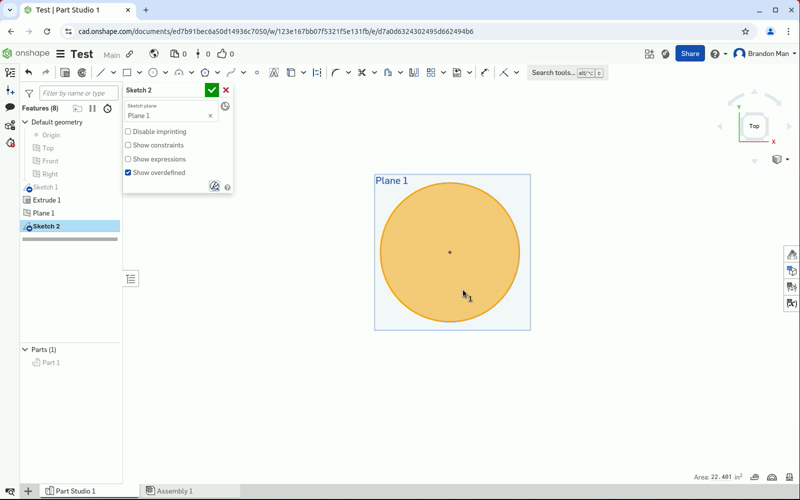
scroll(-6)
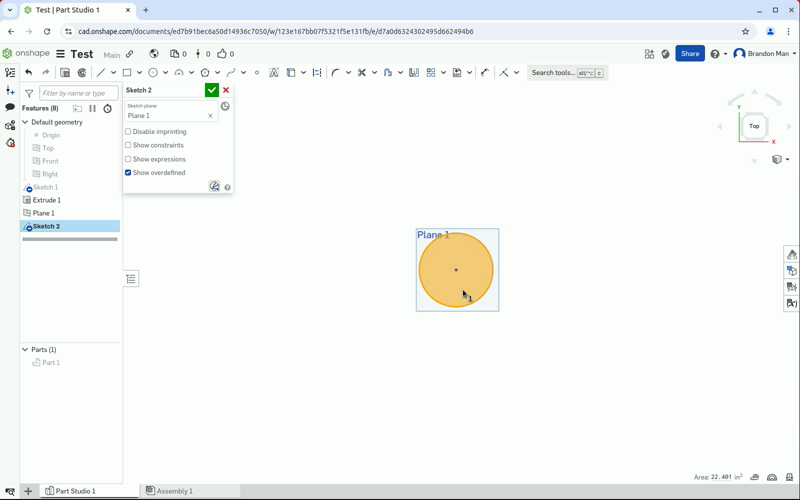
scroll(-6)
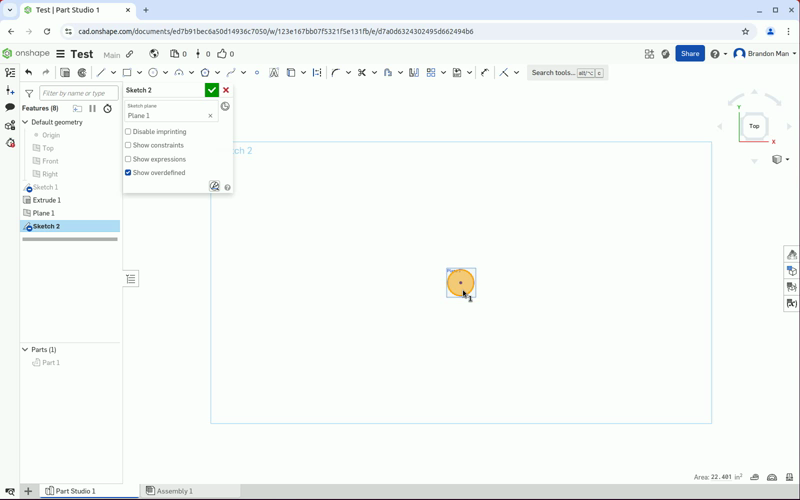
mouse_move(73, 352)
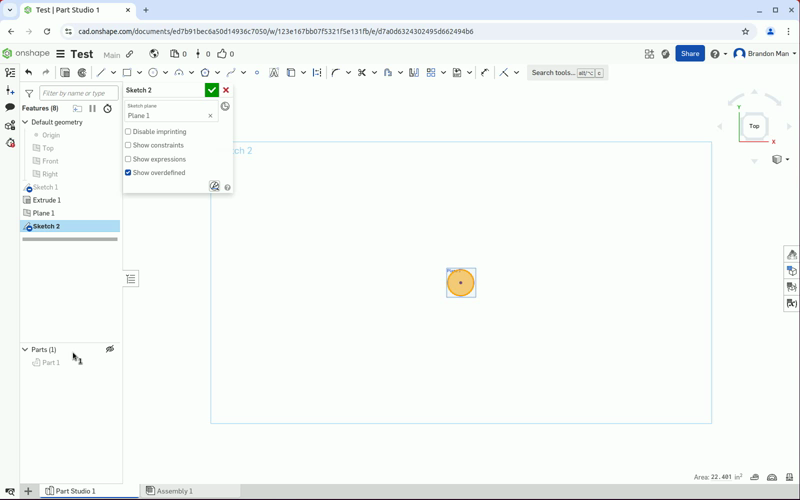
key(shift+y)
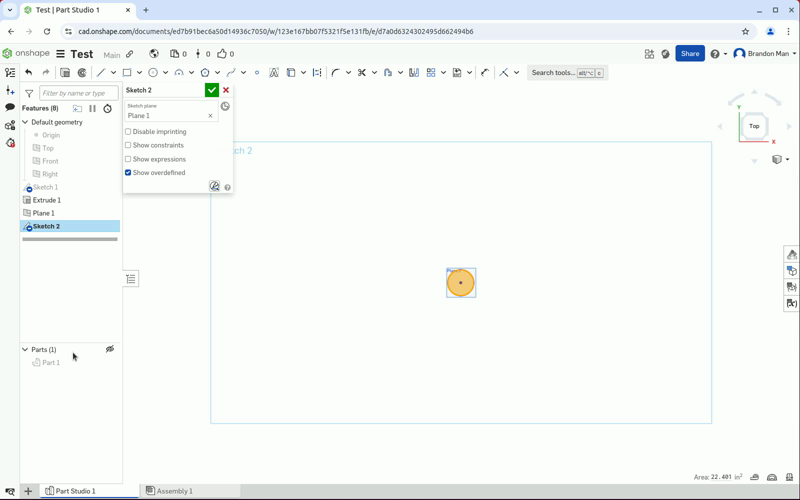
key(shift+e)
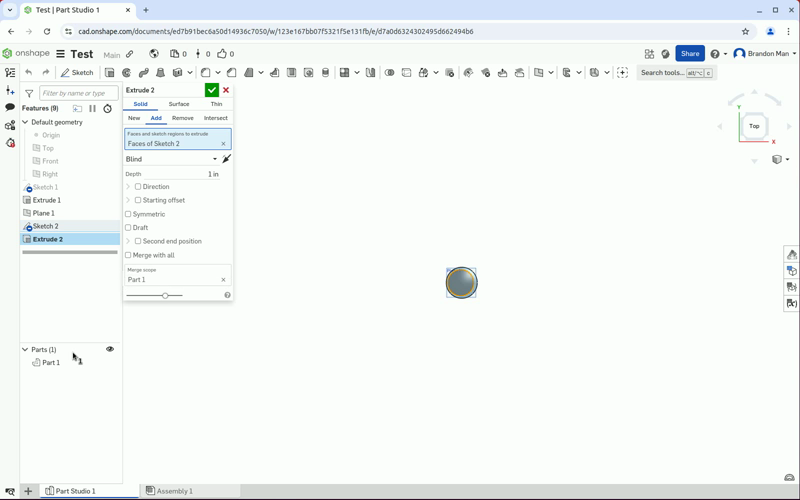
mouse_move(143, 106)
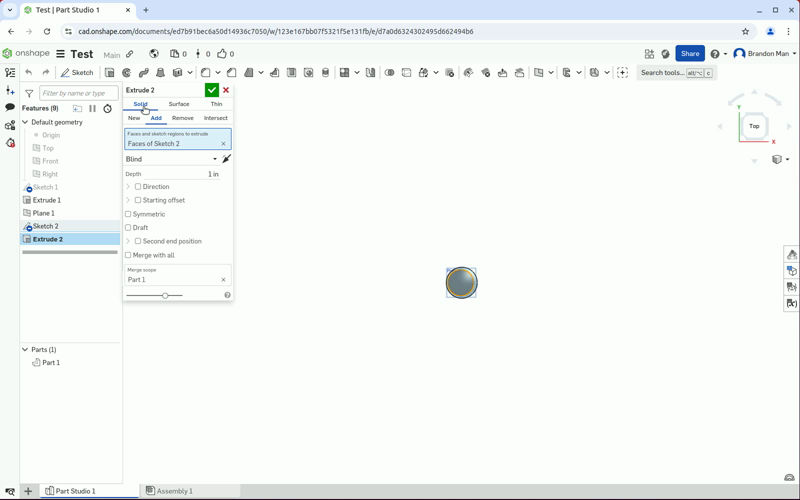
click(143, 106)
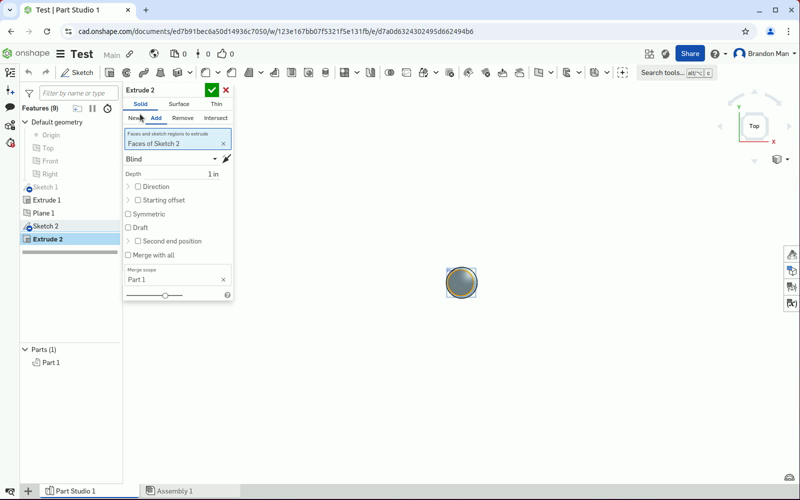
mouse_move(137, 120)
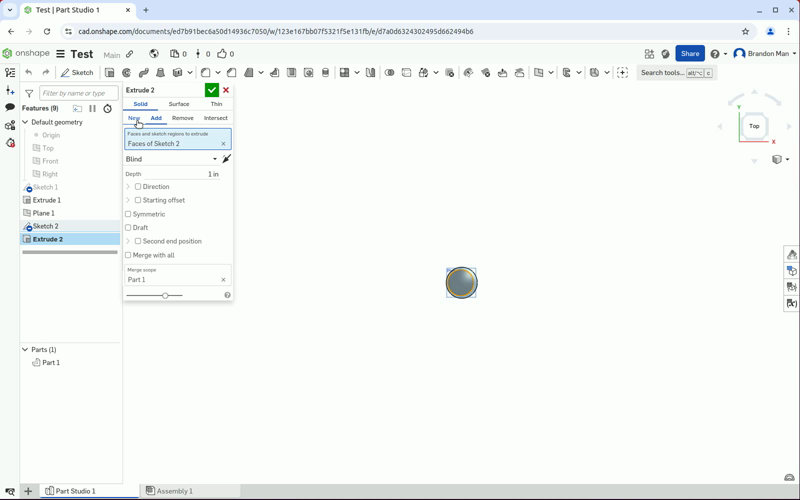
click(137, 120)
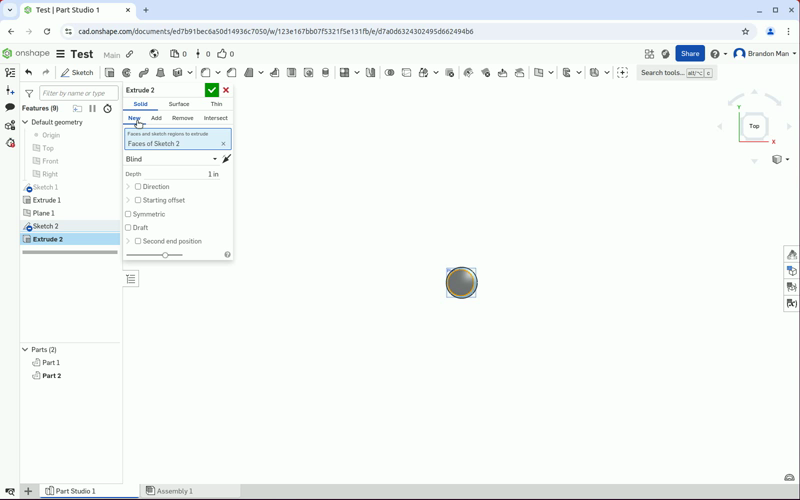
key(tab, 4)
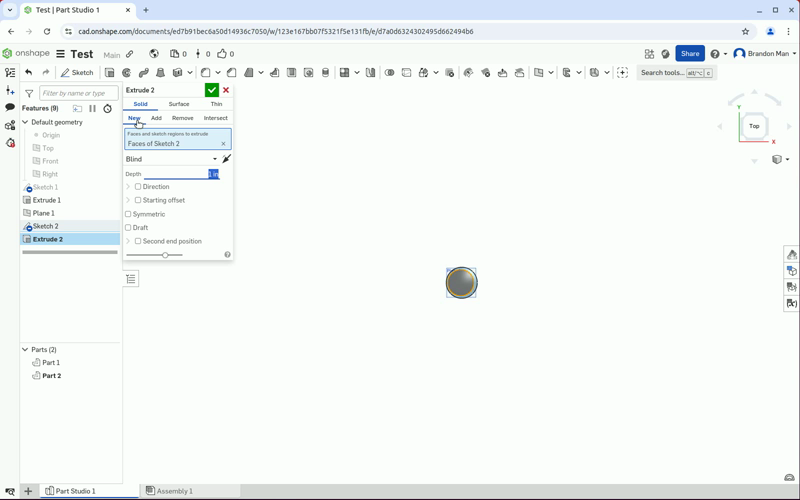
text(6.499)
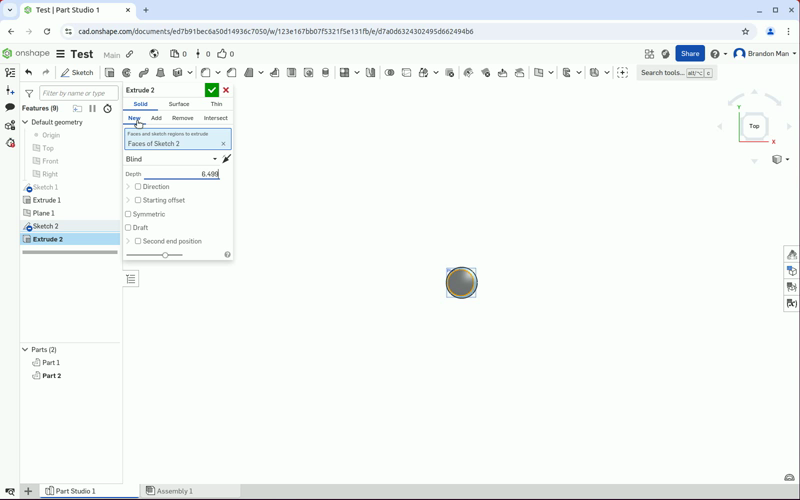
key(enter)
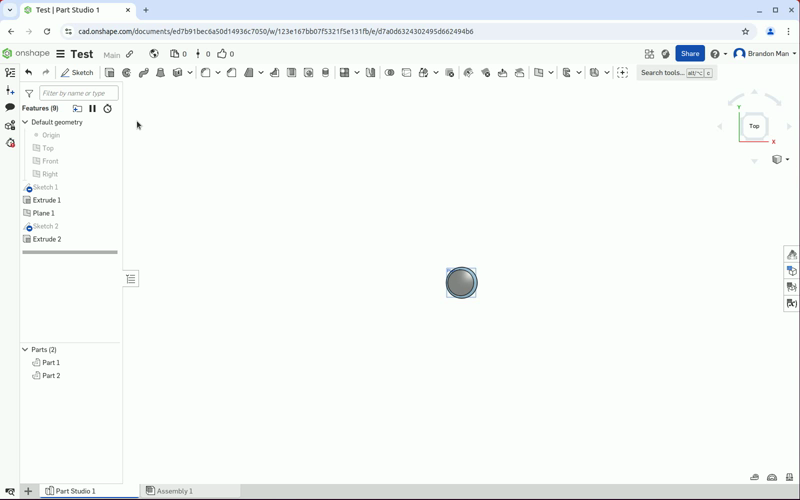
key(shift+h)
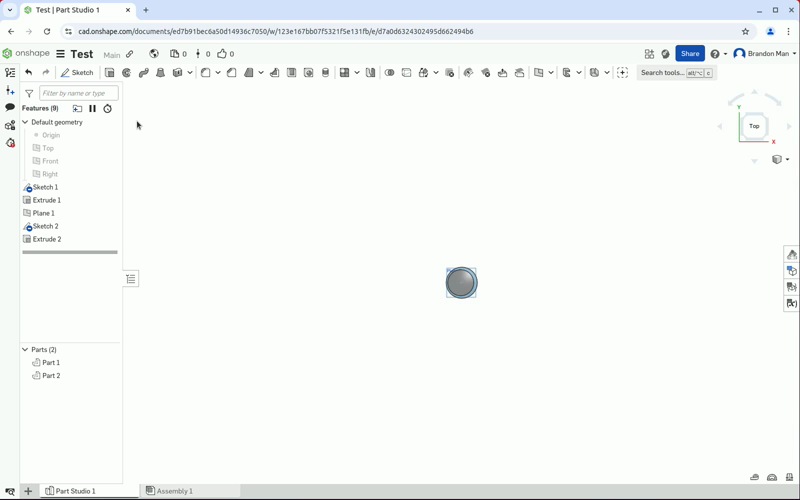
key(shift+h)
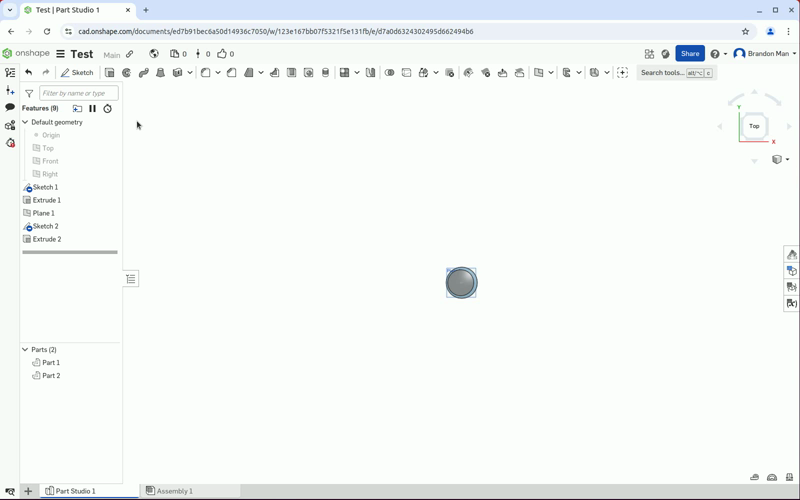
key(shift+7)
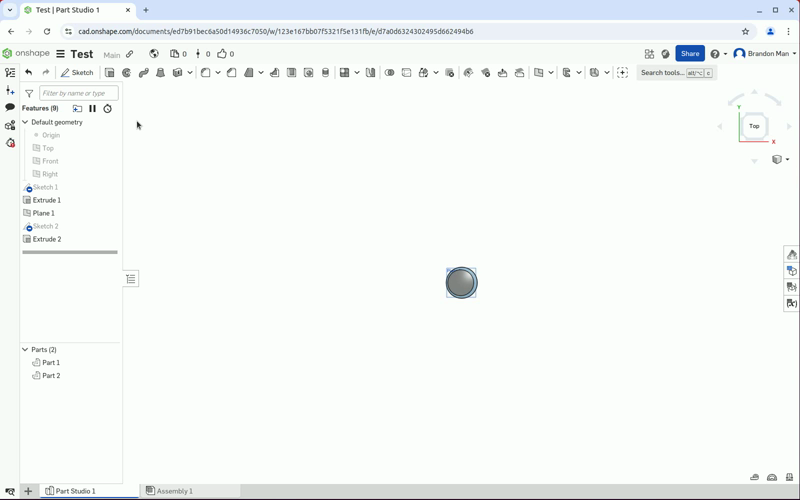
key(up, 3)
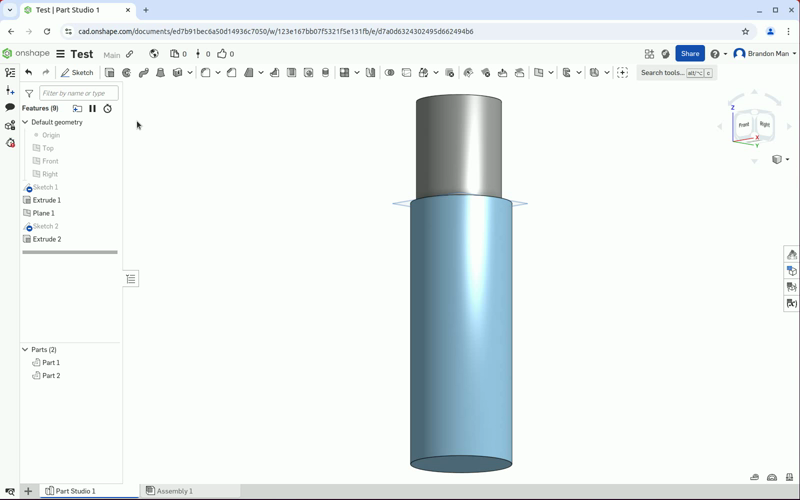
key(left, 3)
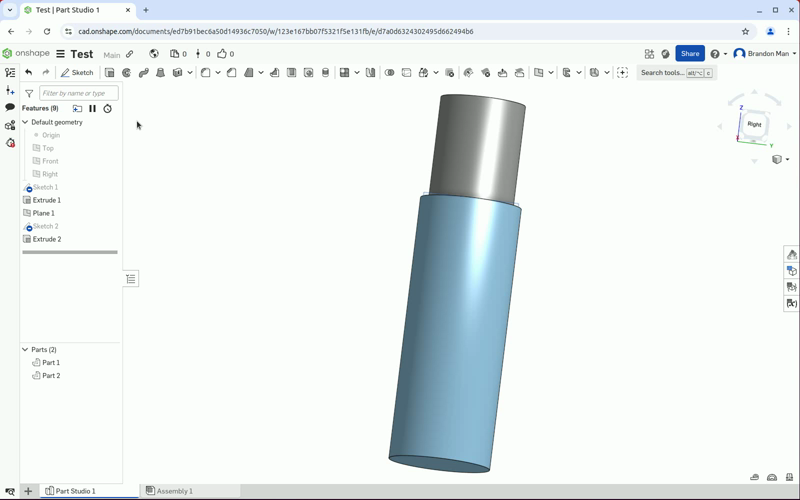
key(right, 3)
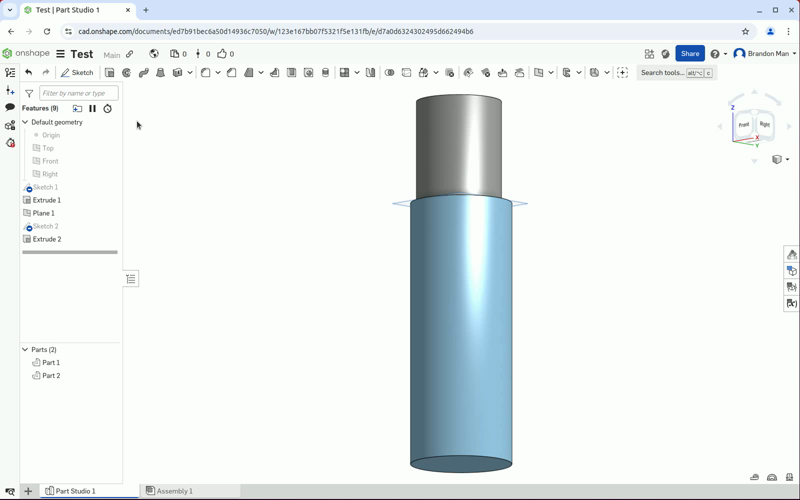
key(down, 3)
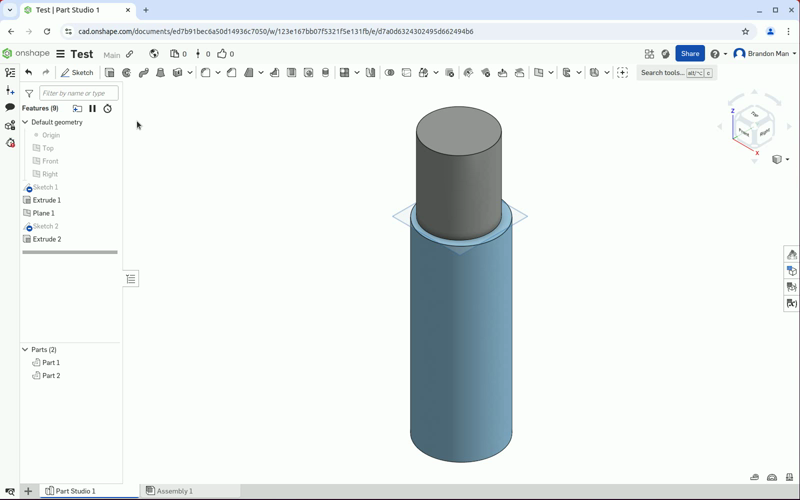
mouse_move(73, 189)
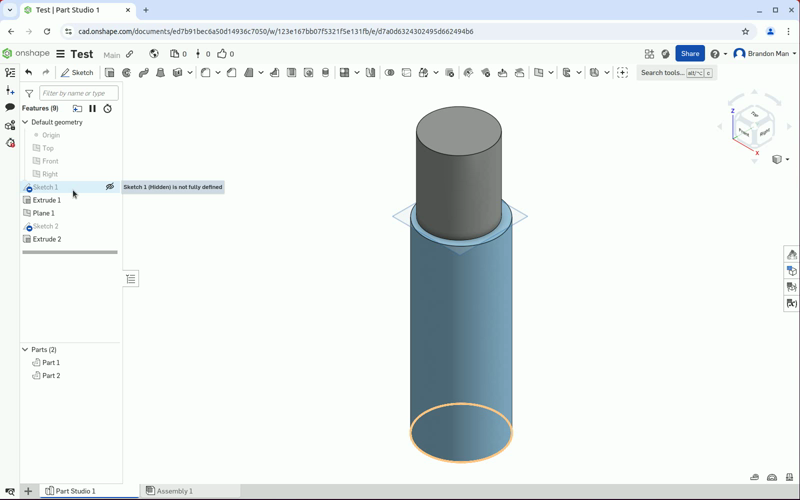
click(73, 189)